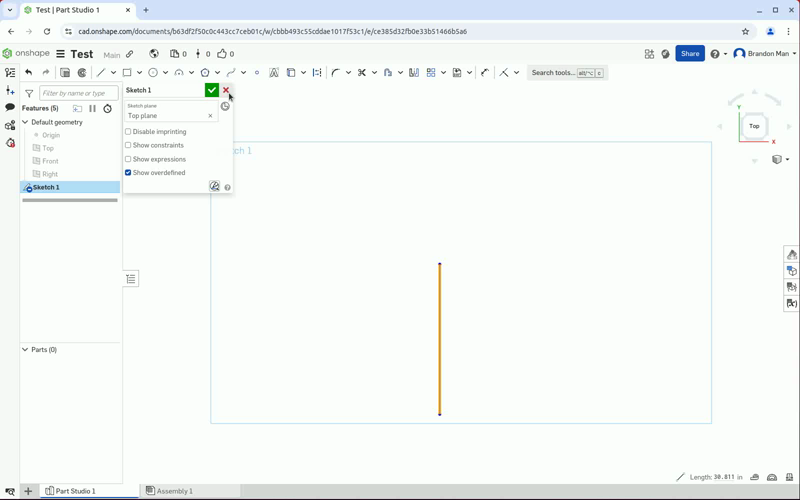
key(shift+h)
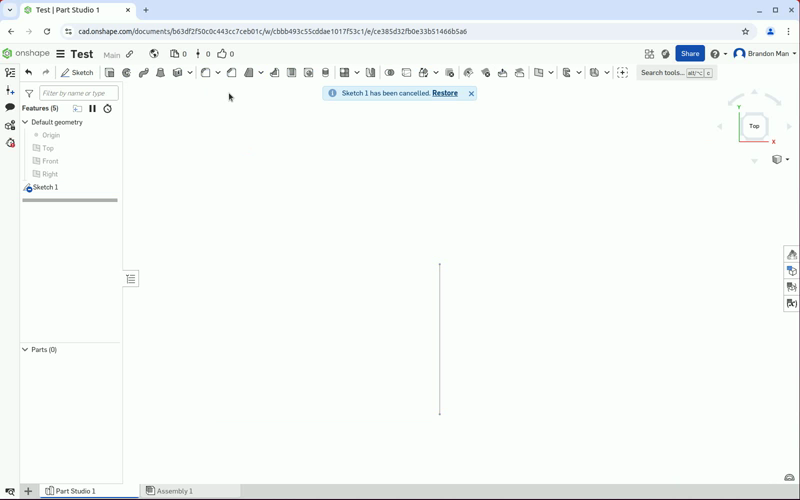
key(shift+s)
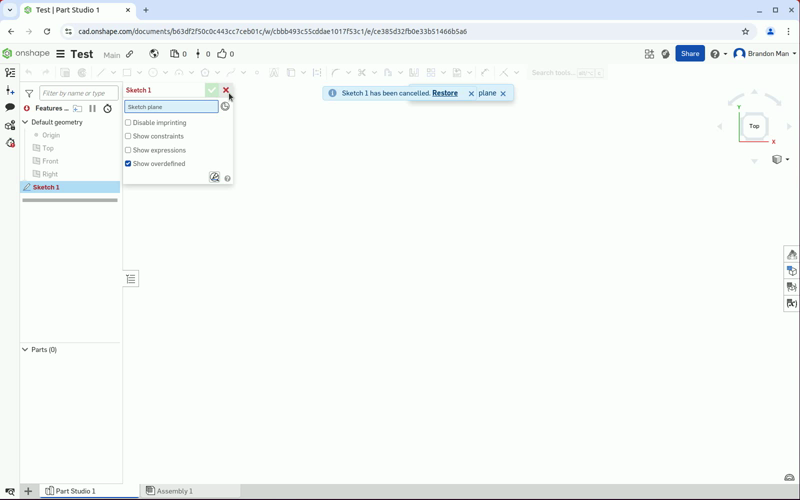
mouse_move(73, 150)
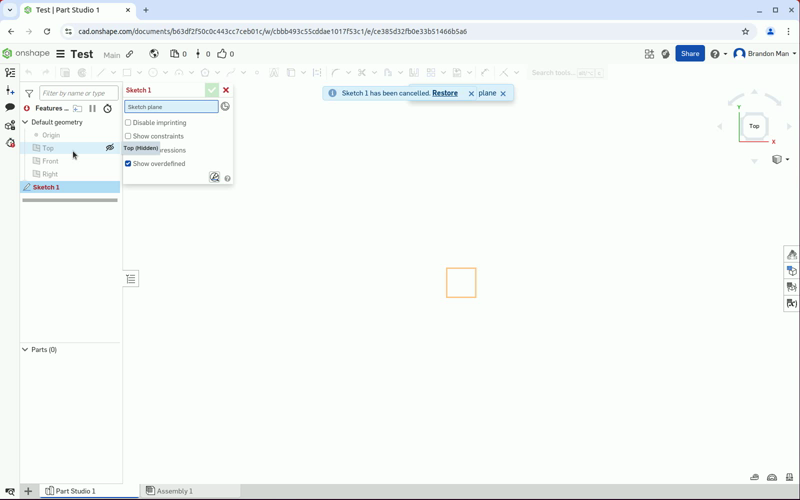
click(73, 150)
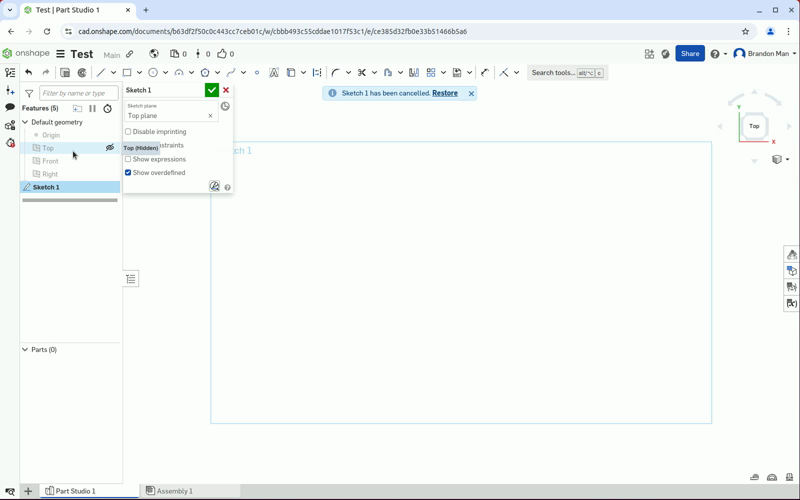
mouse_move(73, 352)
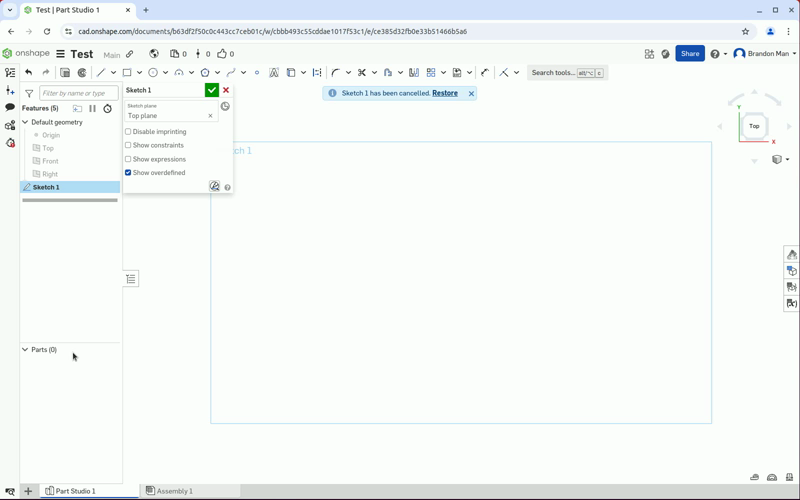
key(y)
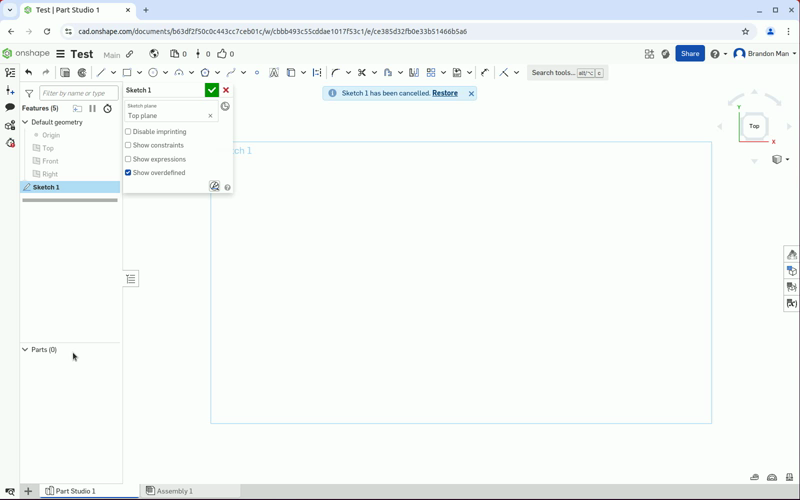
key(c)
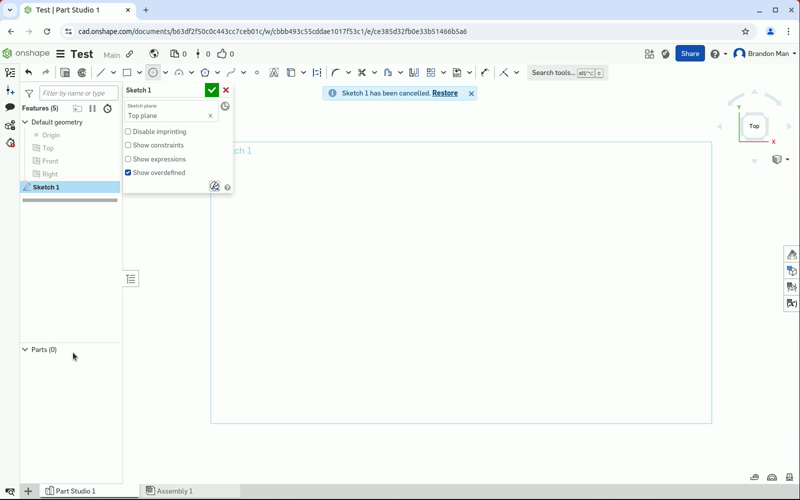
key_down(shift)
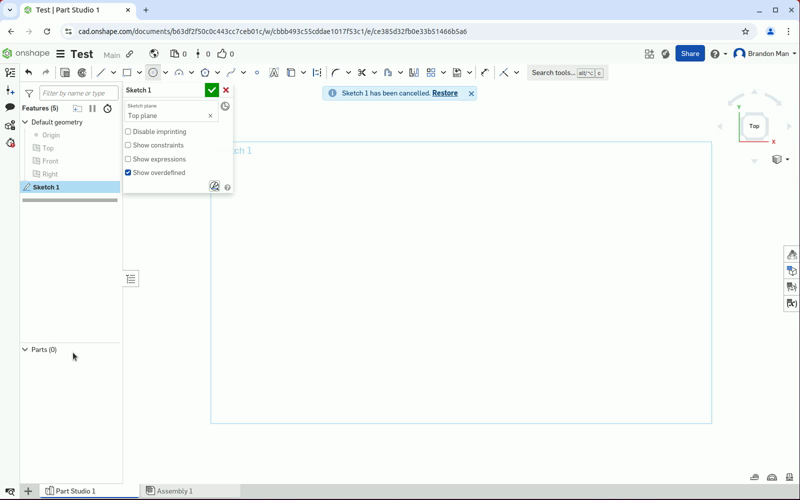
mouse_move(461, 282)
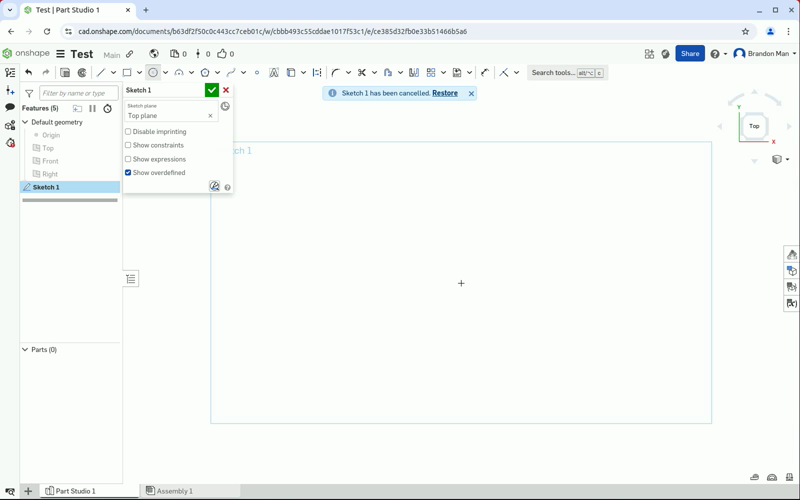
click(461, 282)
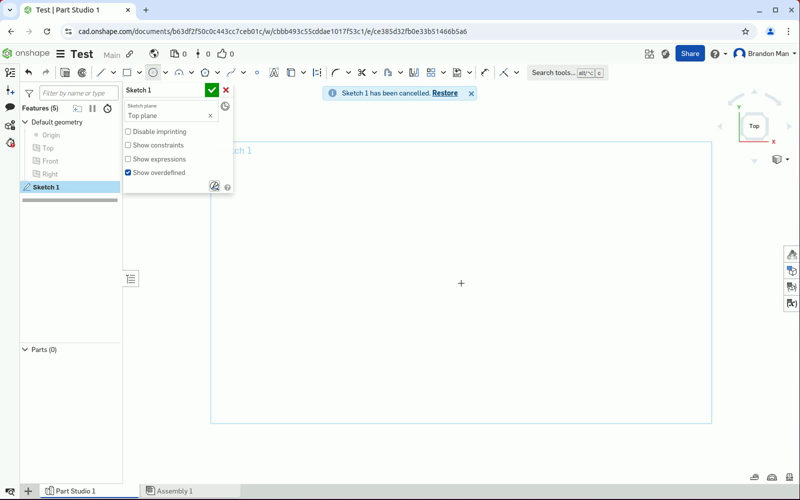
key_up(shift)
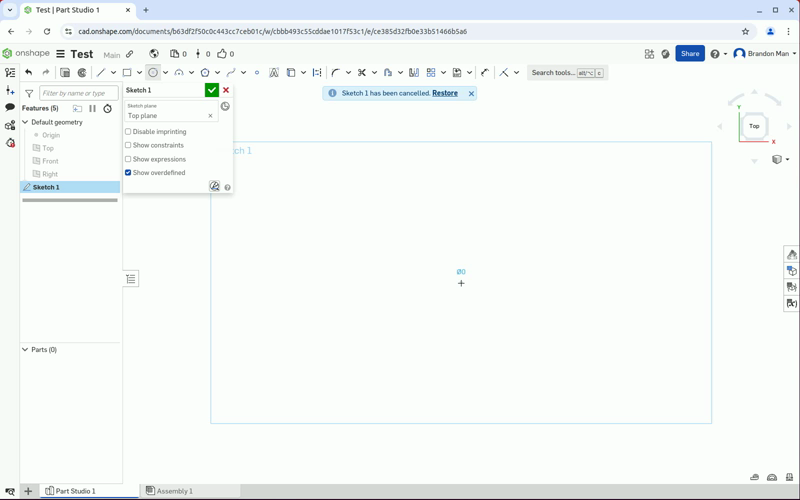
mouse_move(574, 282)
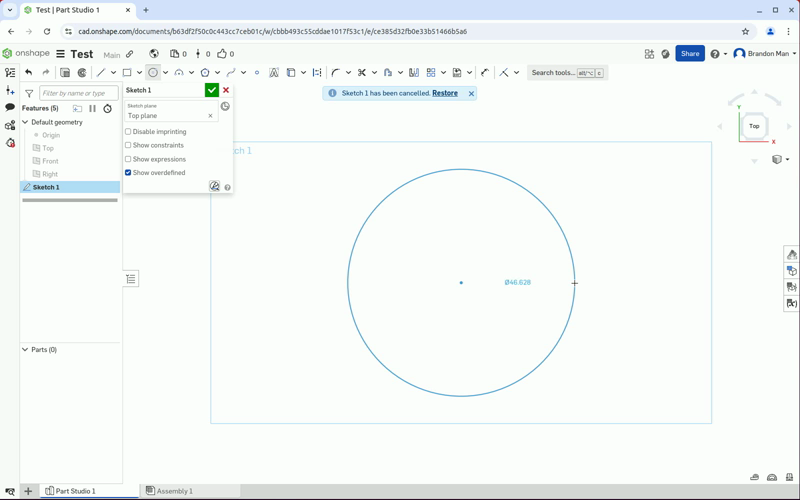
click(574, 282)
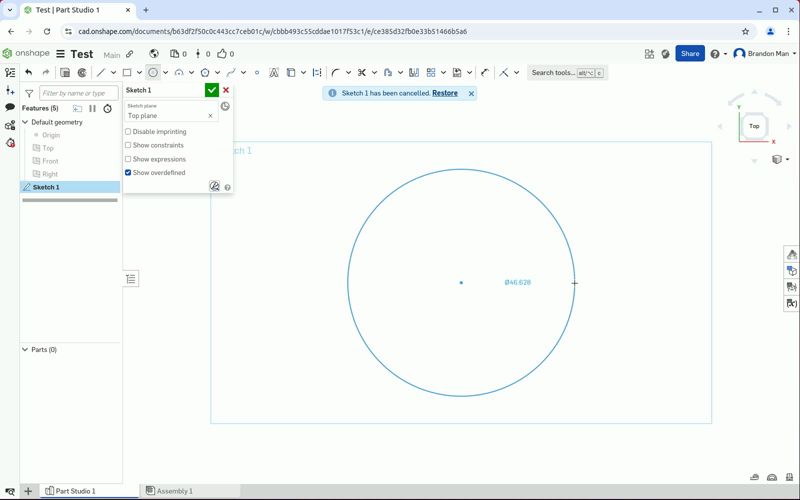
key(esc)
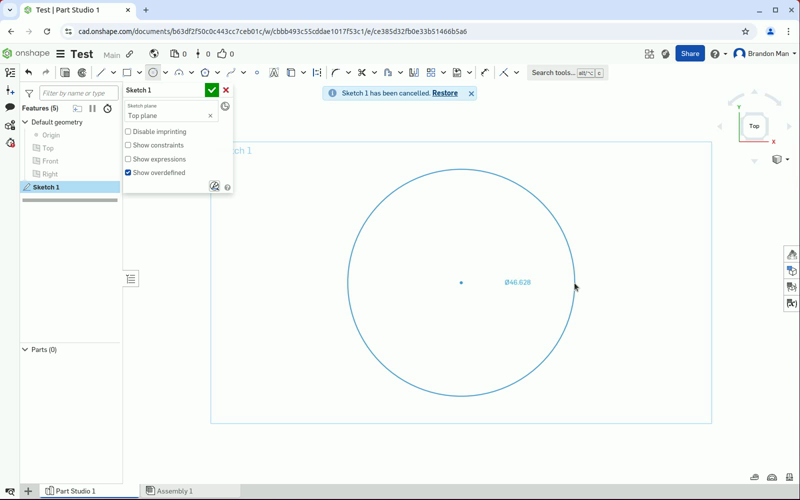
key(c)
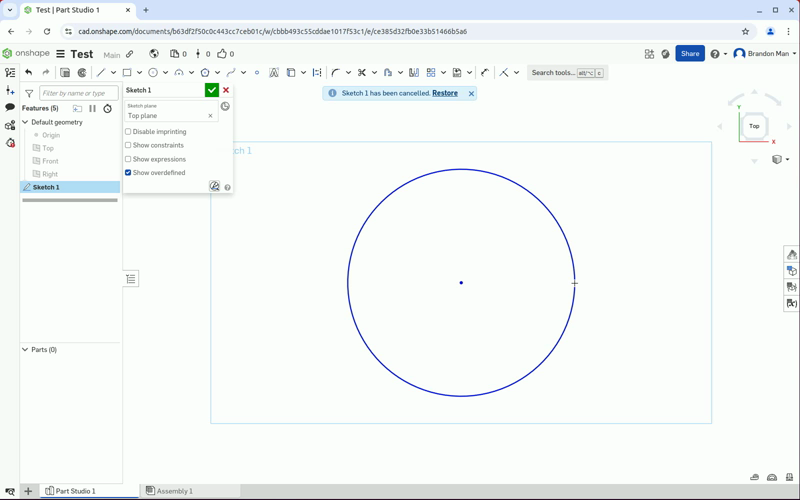
key_down(shift)
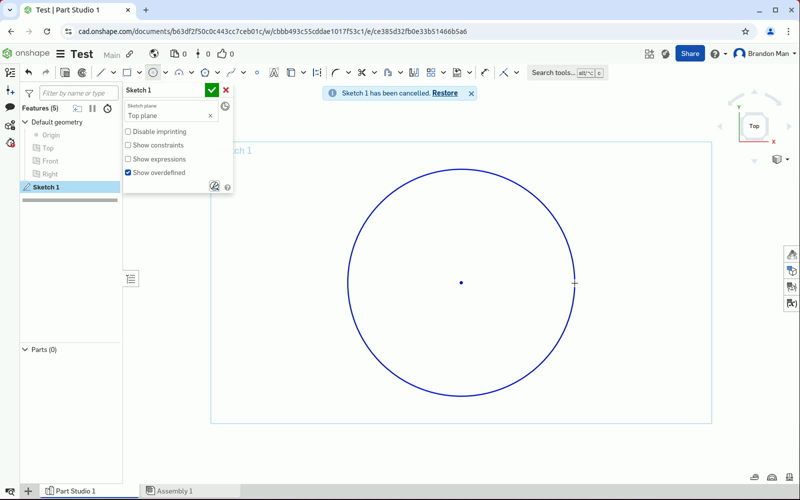
mouse_move(461, 282)
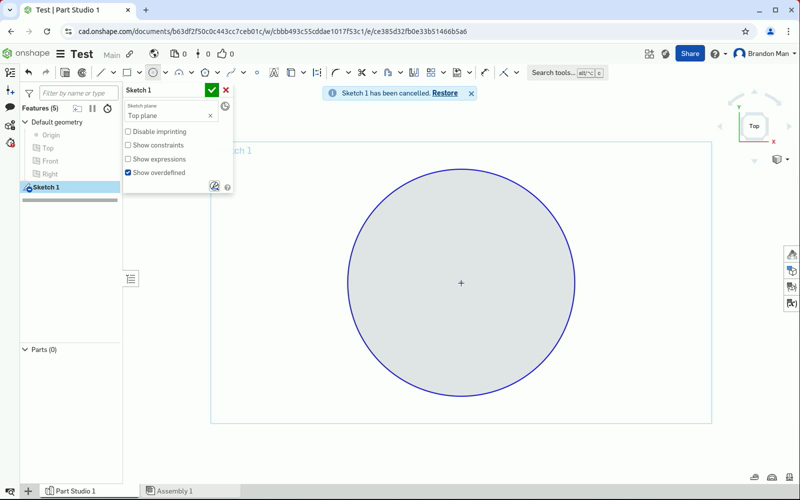
click(461, 282)
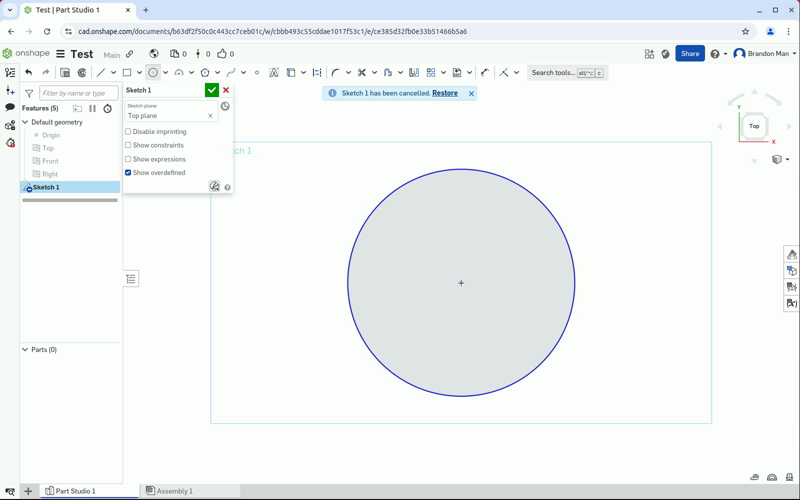
key_up(shift)
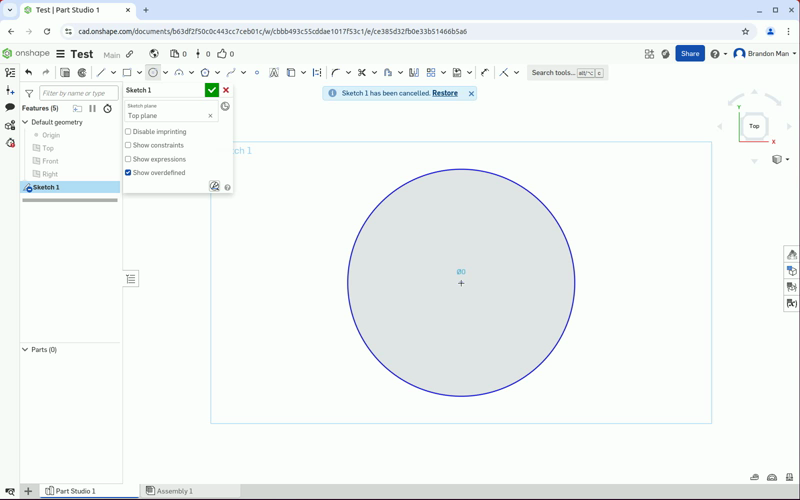
mouse_move(560, 282)
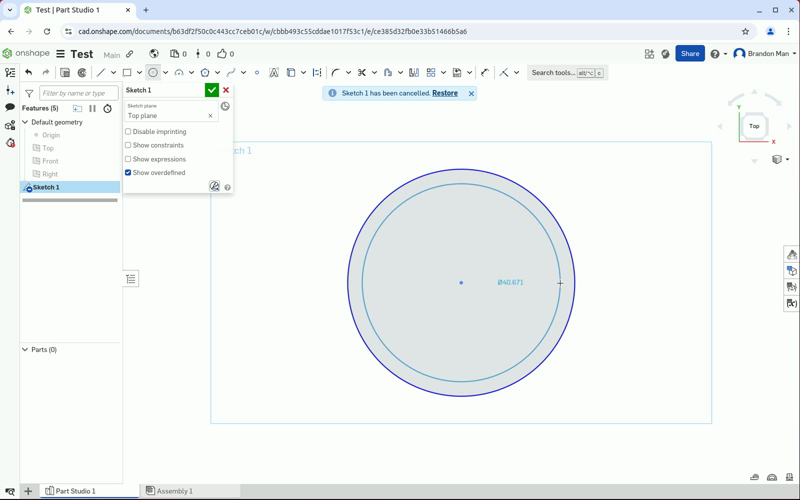
click(560, 282)
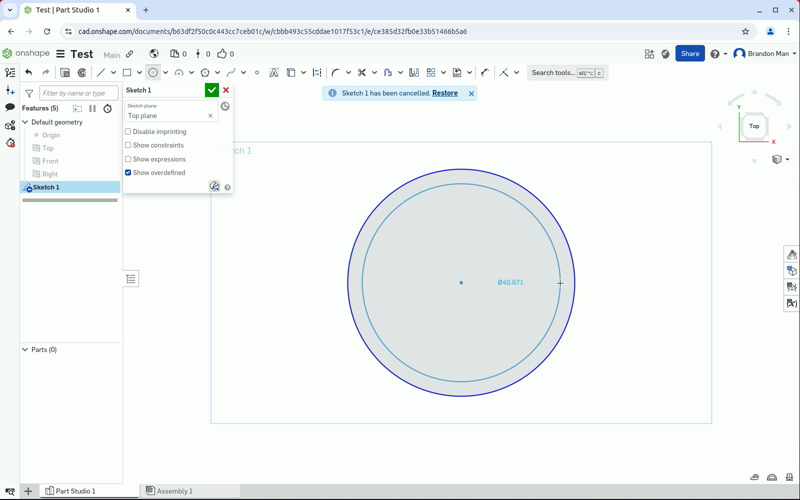
key(esc)
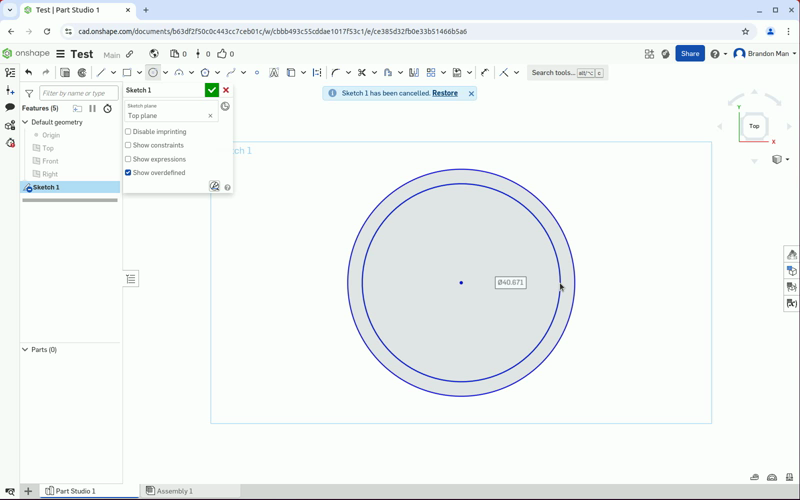
mouse_move(504, 379)
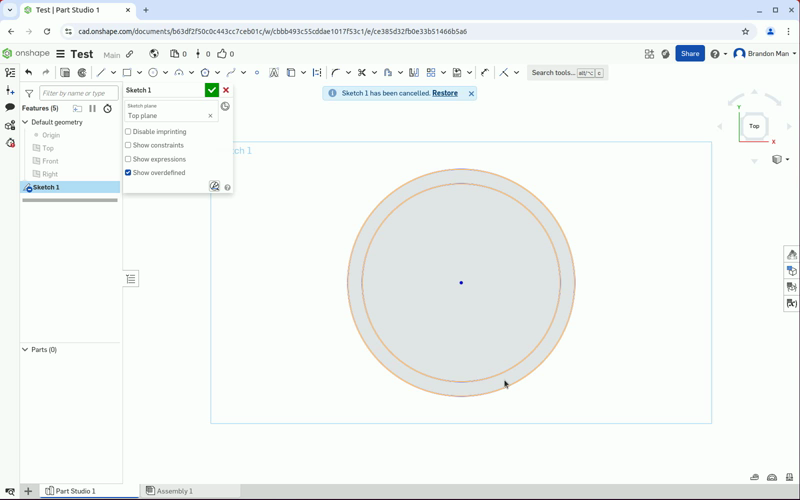
click(504, 379)
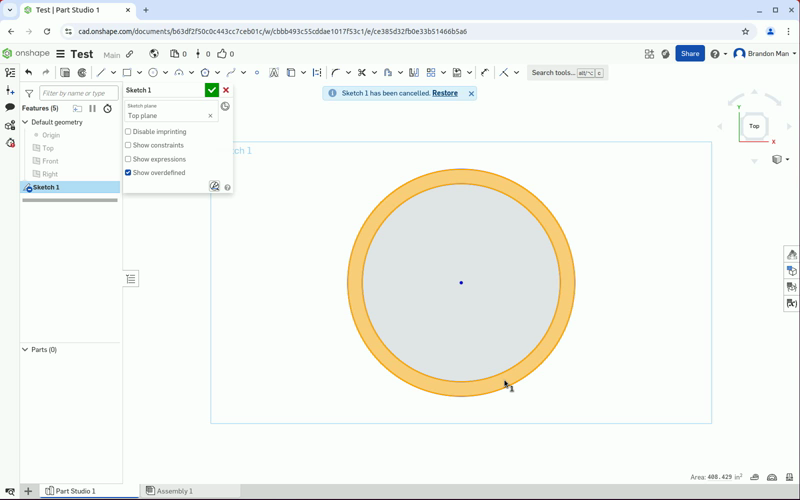
mouse_move(73, 352)
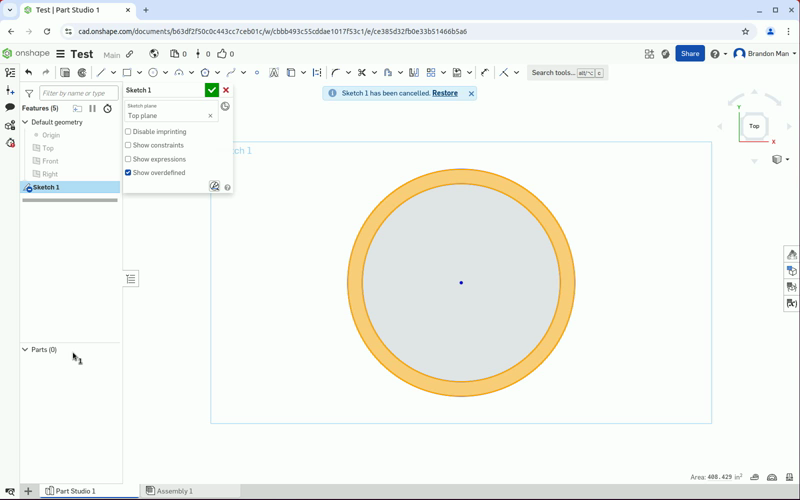
key(shift+y)
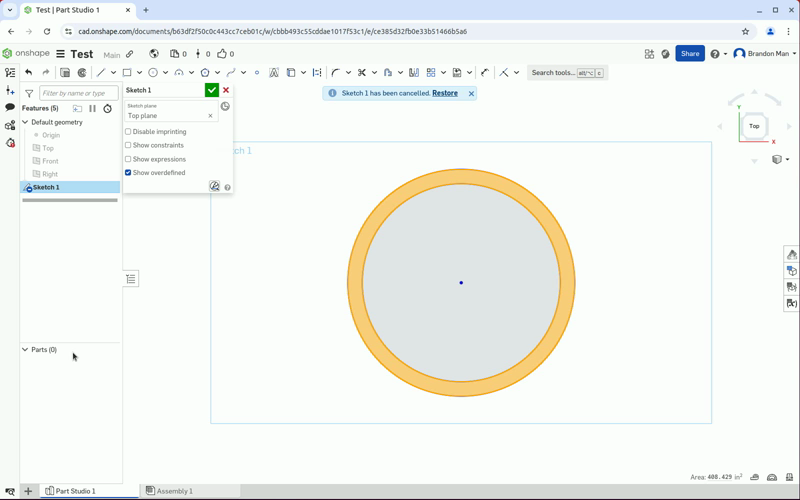
key(shift+e)
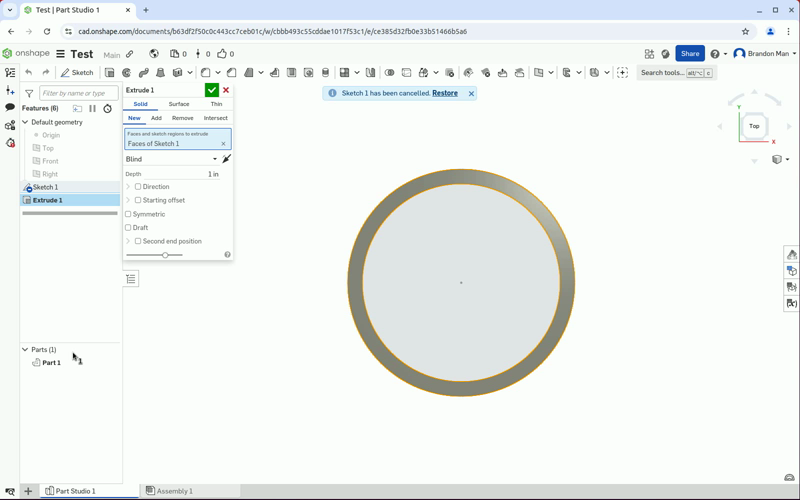
mouse_move(143, 106)
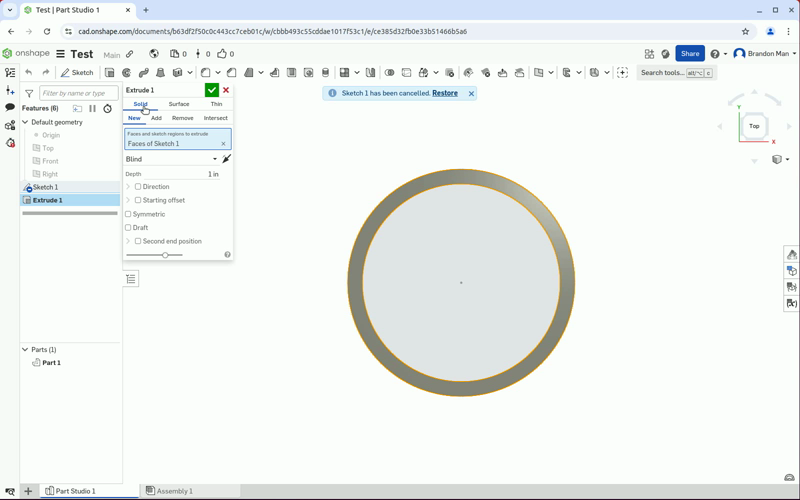
click(143, 106)
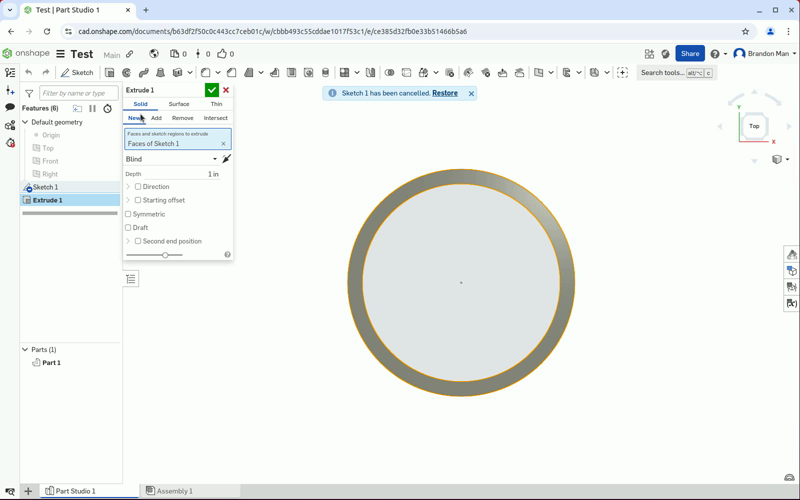
mouse_move(137, 120)
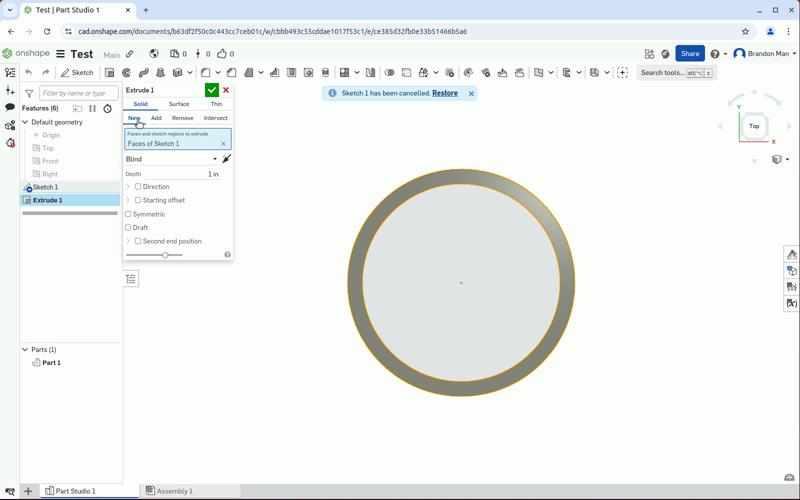
click(137, 120)
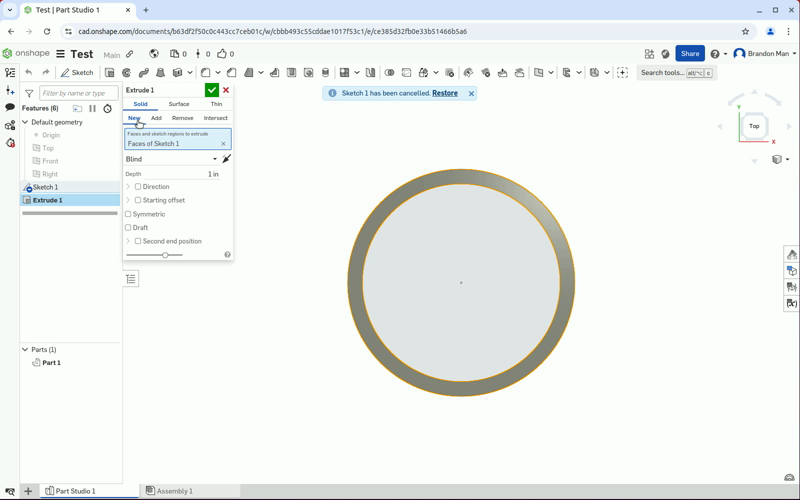
key(tab, 4)
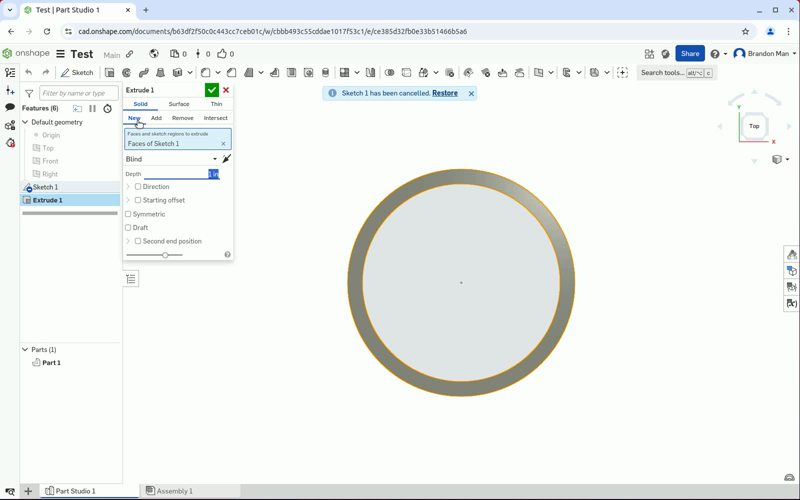
text(31.774)
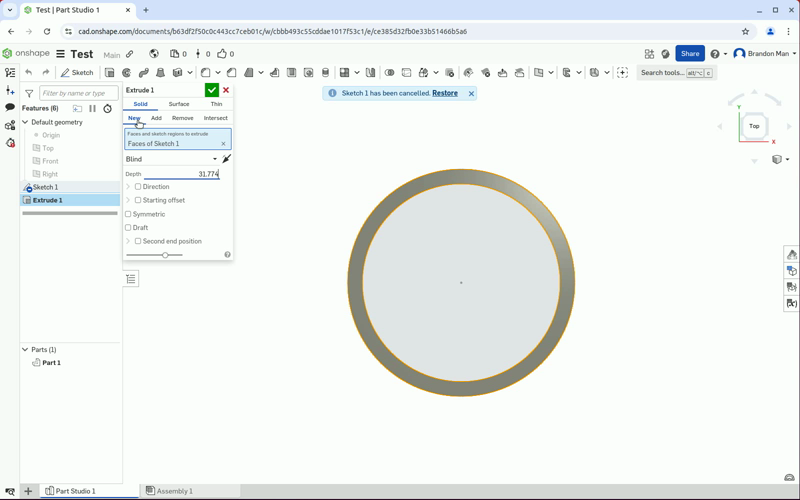
key(tab, 3)
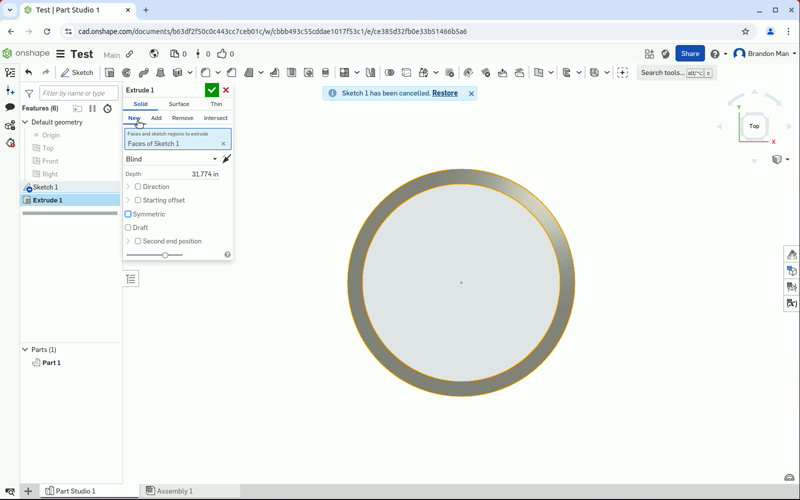
key(space)
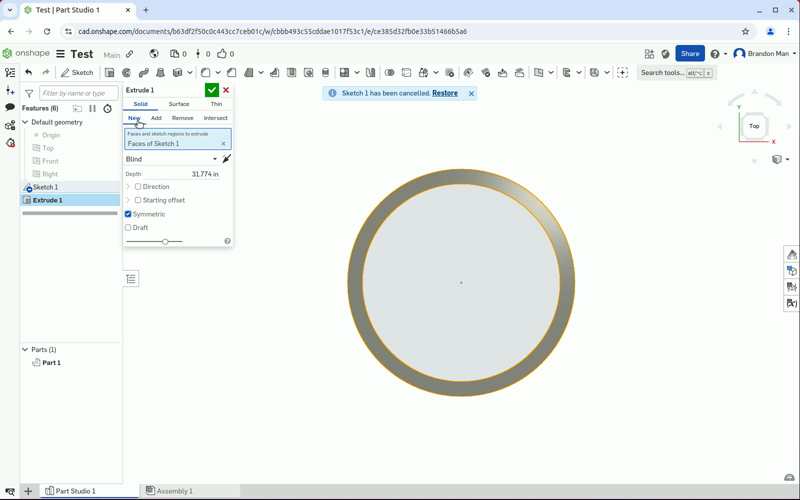
key(enter)
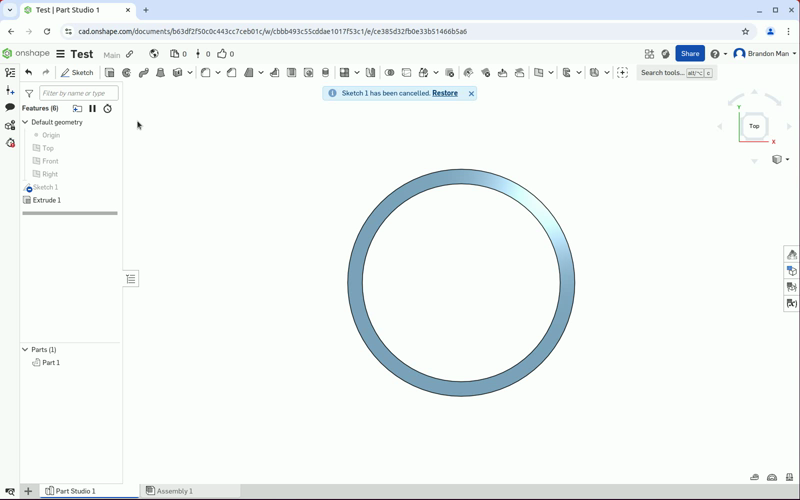
key(shift+h)
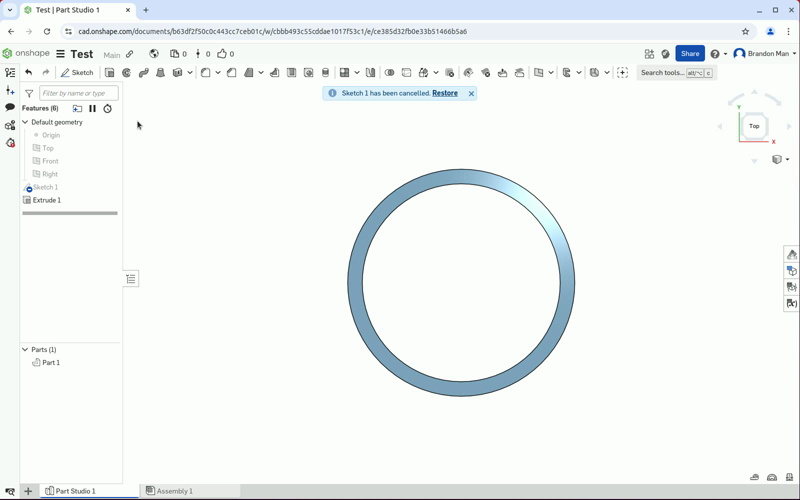
key(shift+h)
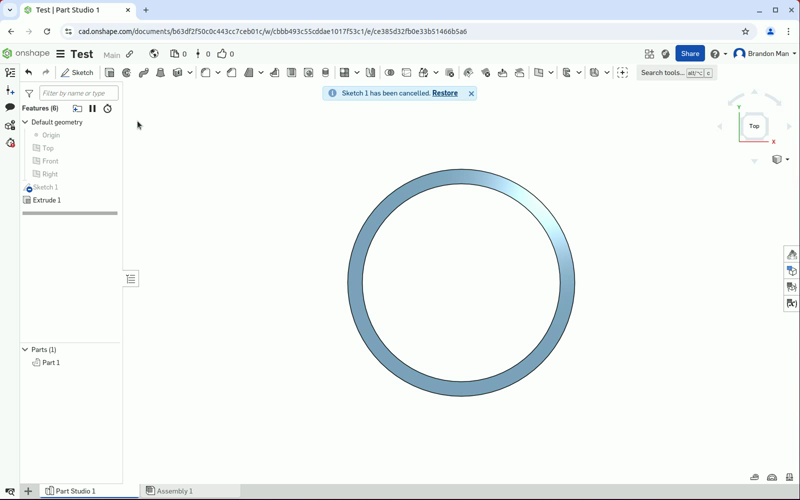
mouse_move(73, 189)
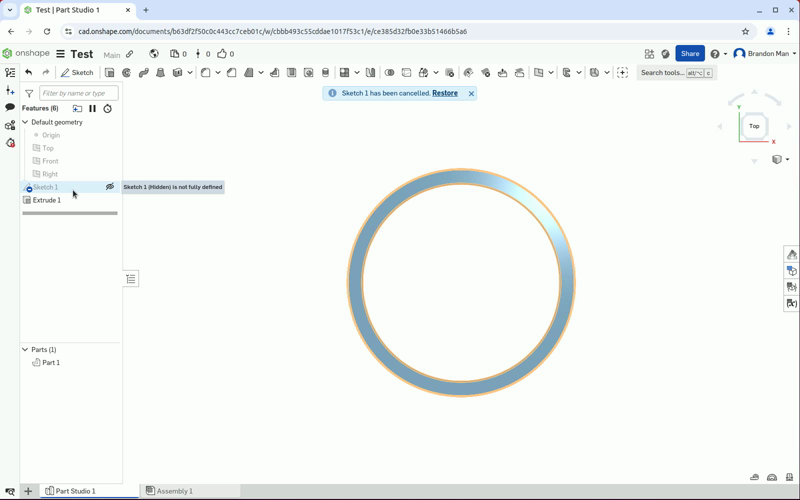
click(73, 189)
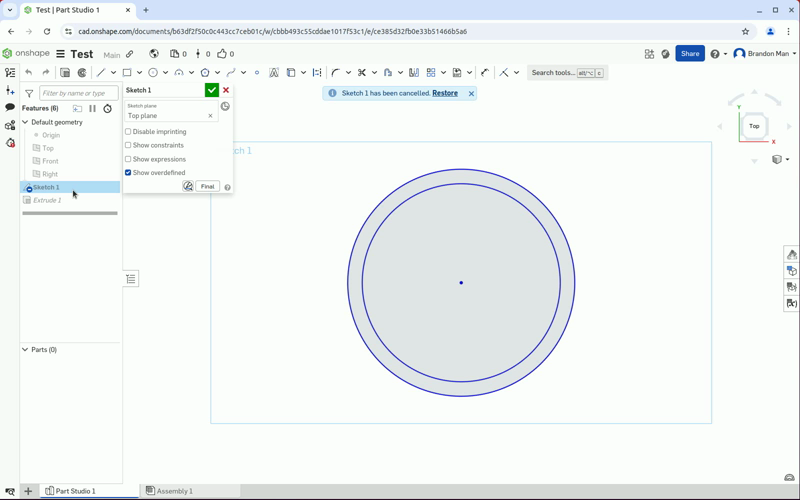
mouse_move(229, 92)
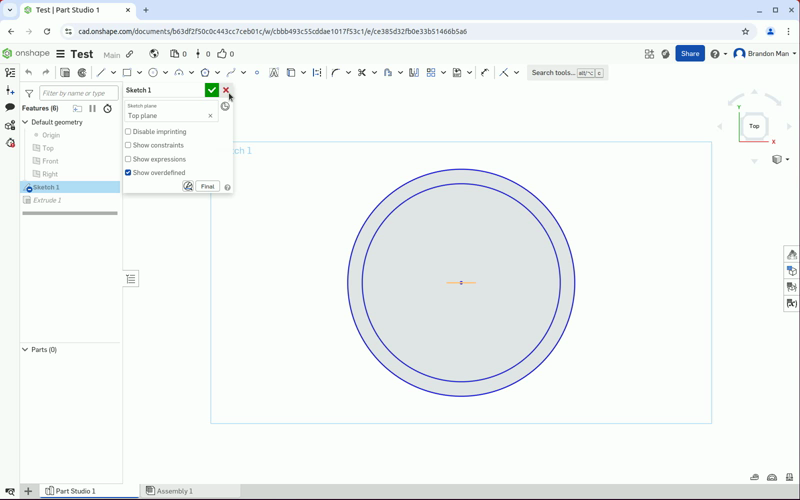
click(229, 92)
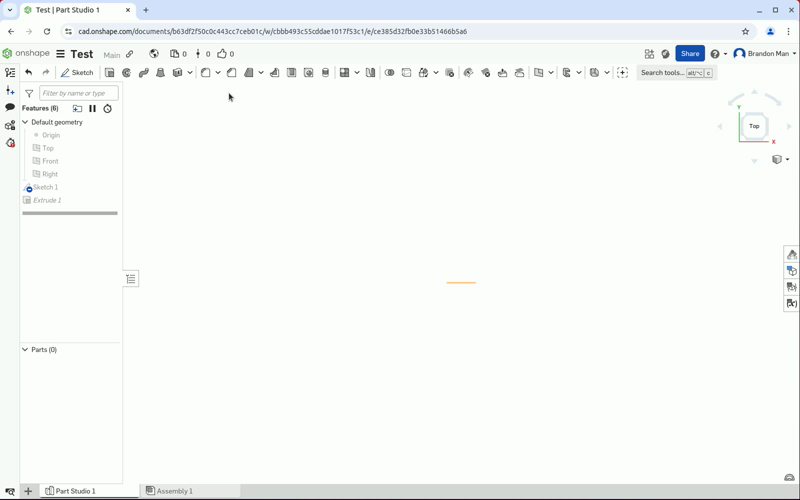
mouse_move(73, 352)
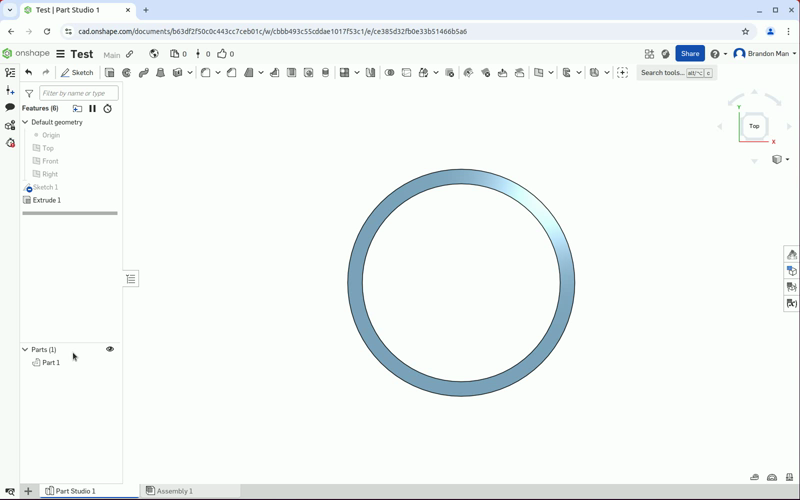
key(y)
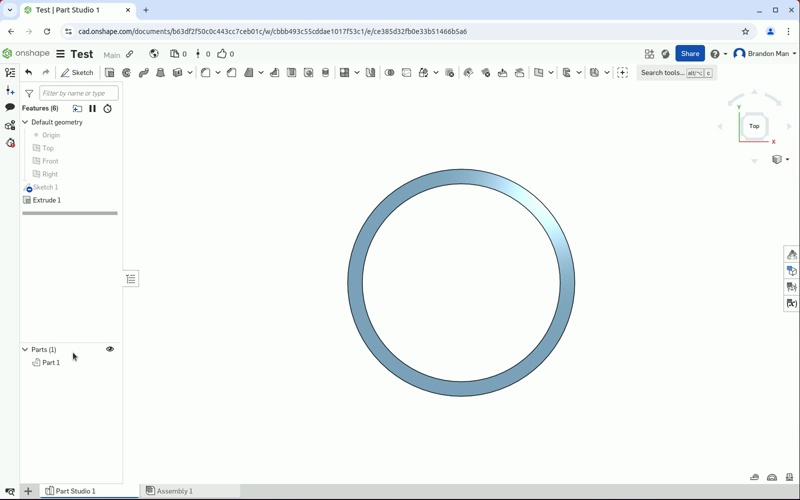
key(shift+p)
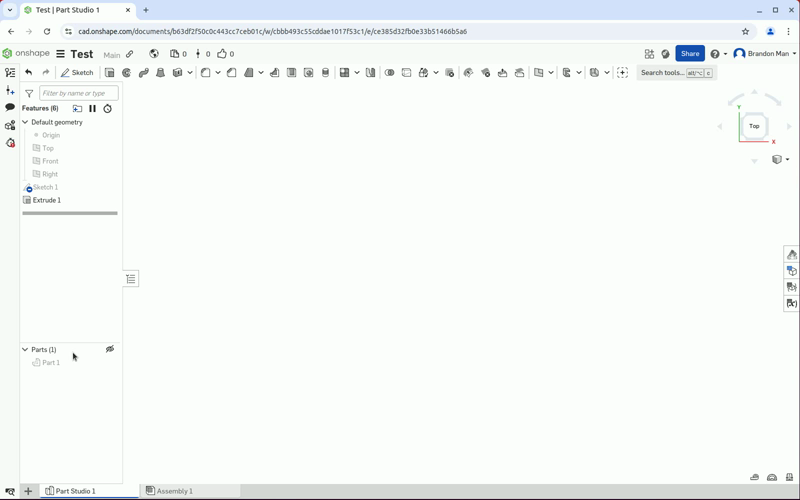
key(space)
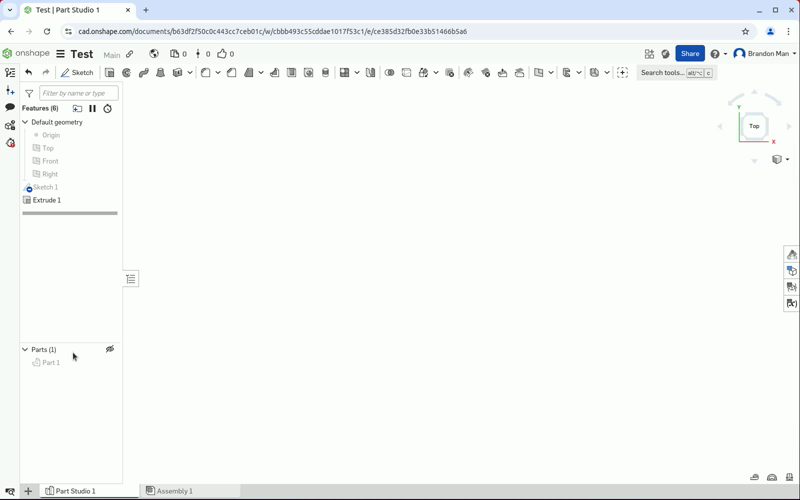
key_down(shift)
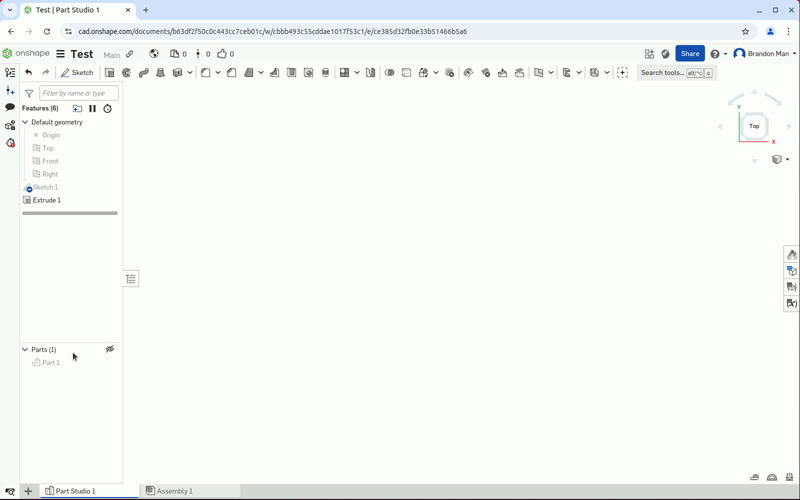
key(up)
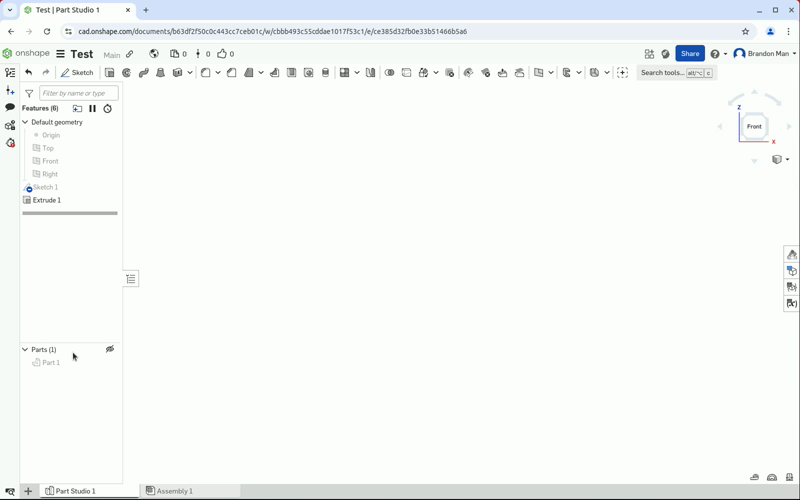
key_up(shift)
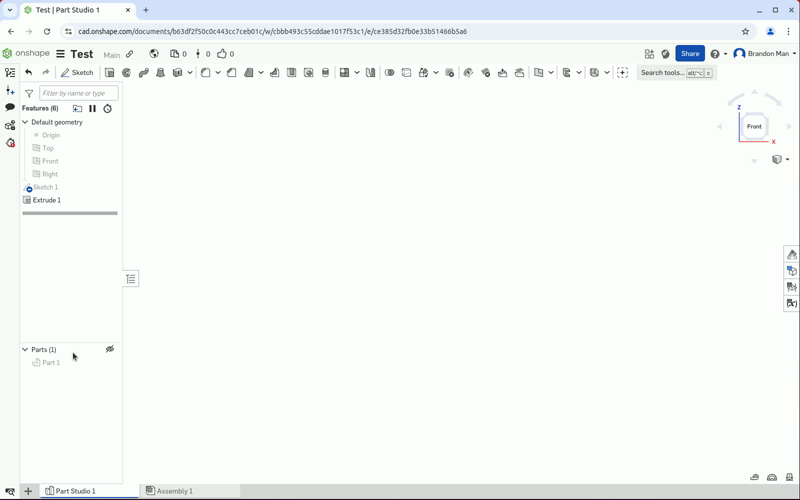
mouse_move(73, 352)
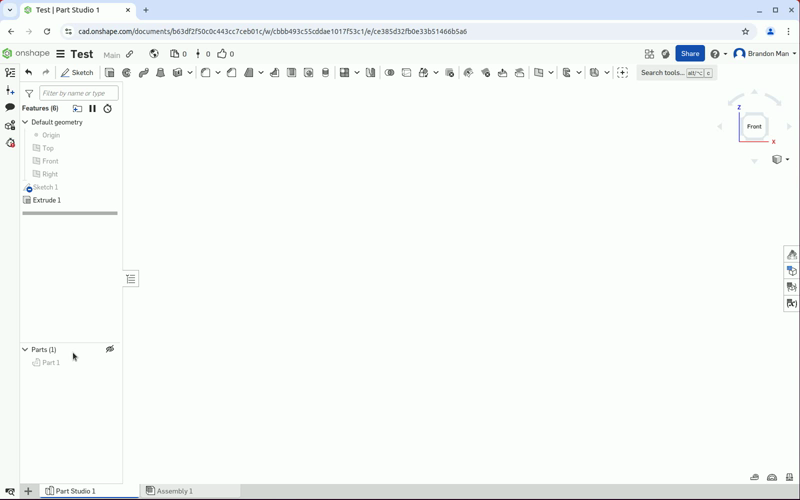
key(shift+y)
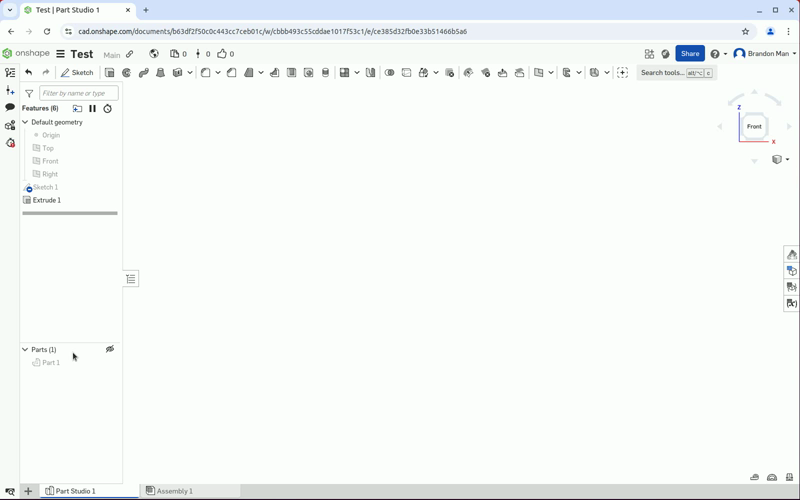
key(shift+s)
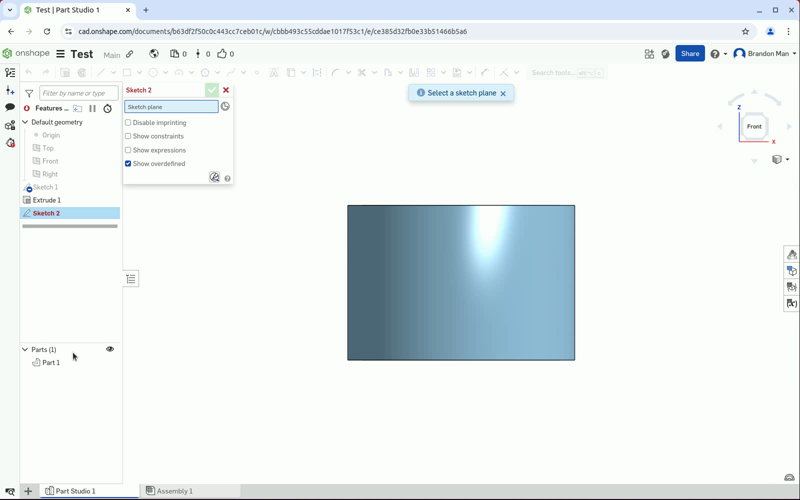
mouse_move(73, 163)
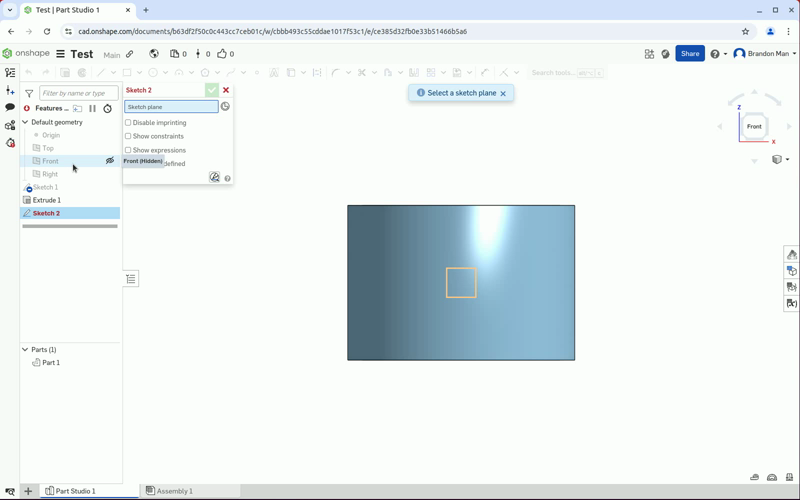
click(73, 163)
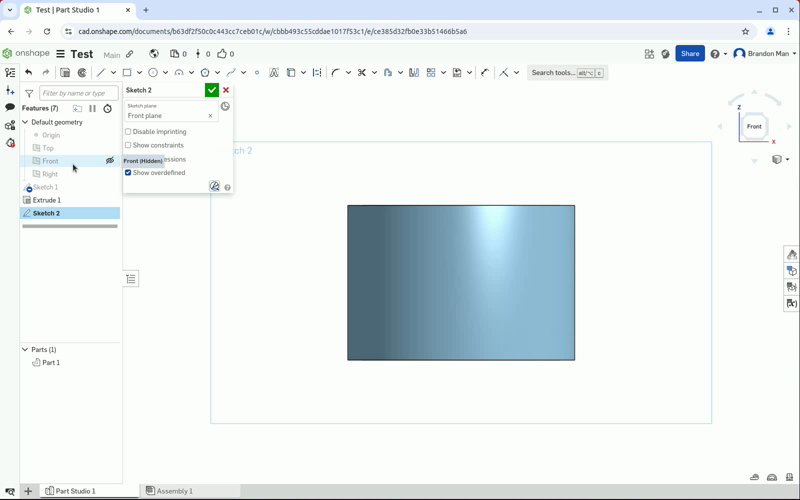
mouse_move(73, 352)
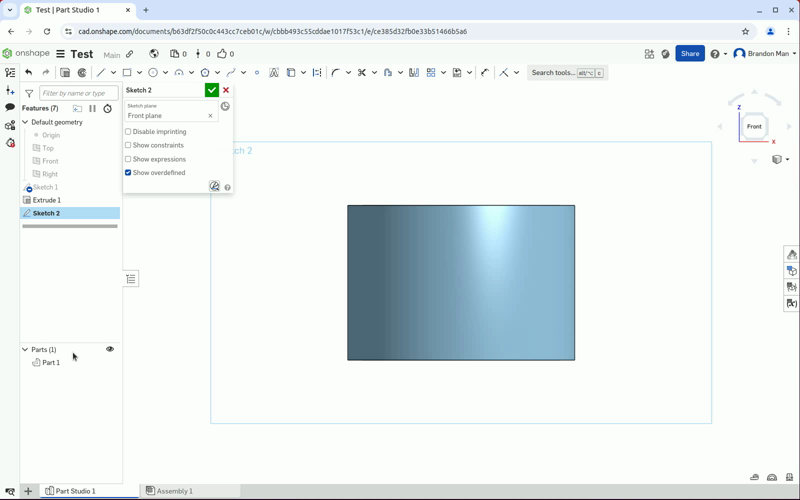
key(y)
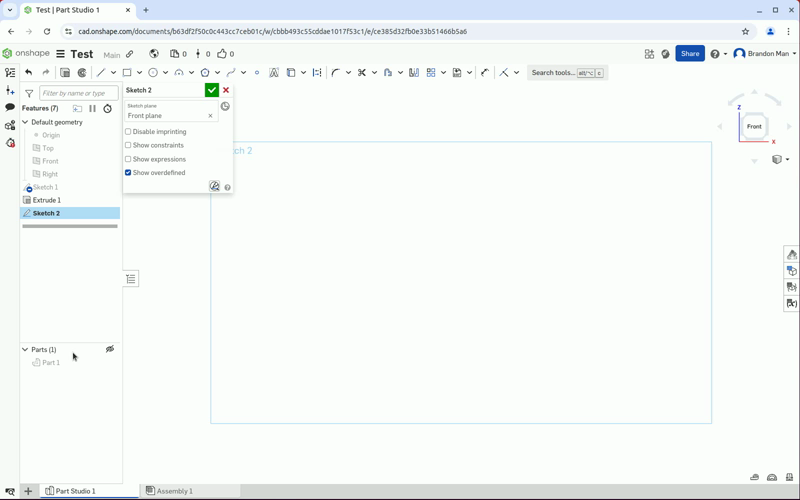
key(l)
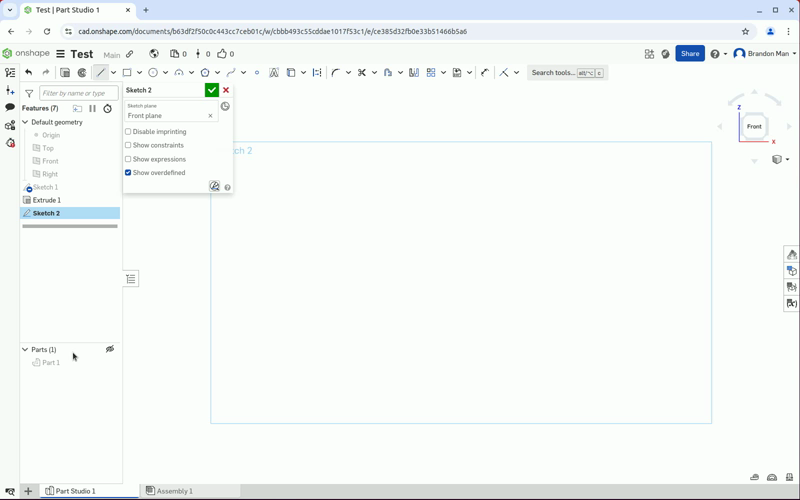
key_down(shift)
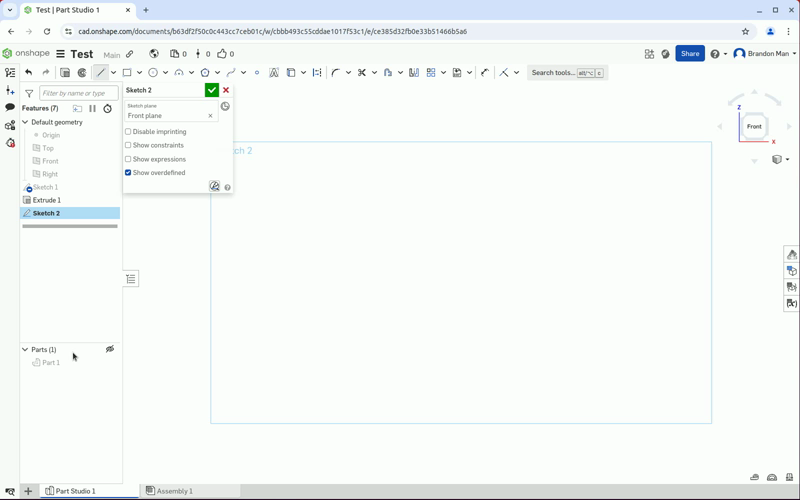
mouse_move(422, 282)
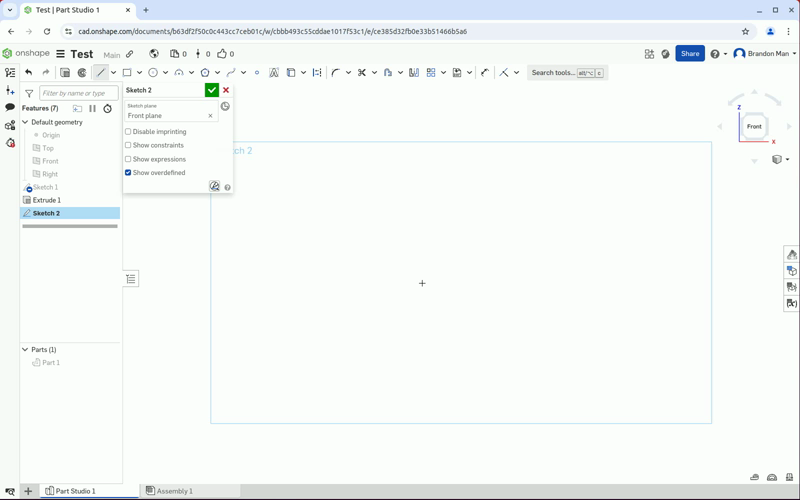
click(422, 282)
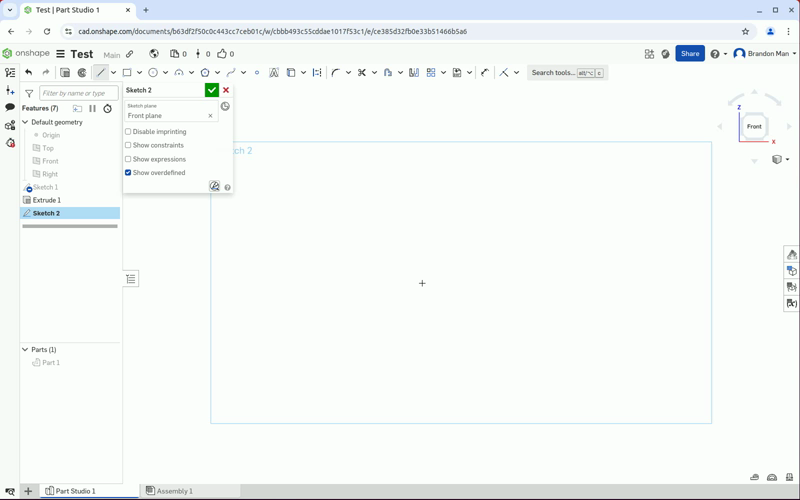
key_up(shift)
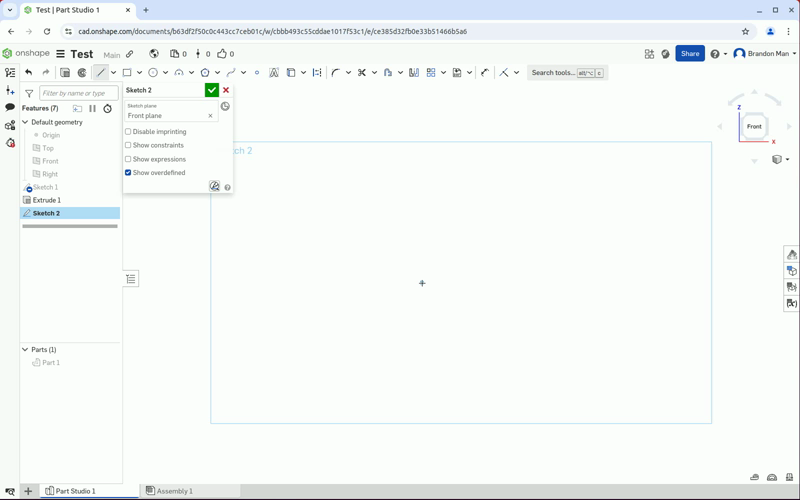
key_down(shift)
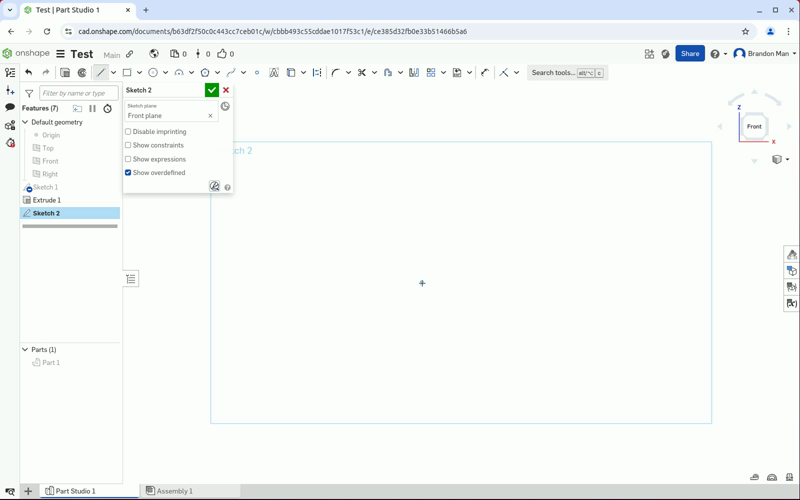
mouse_move(452, 282)
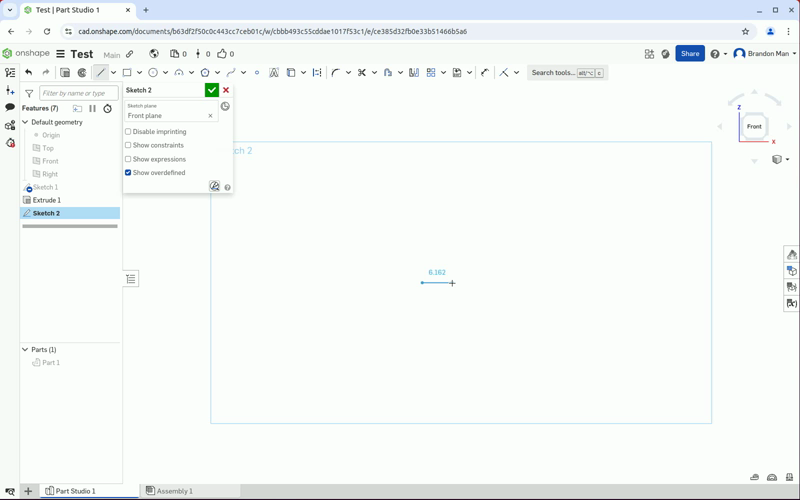
mouse_move(441, 316)
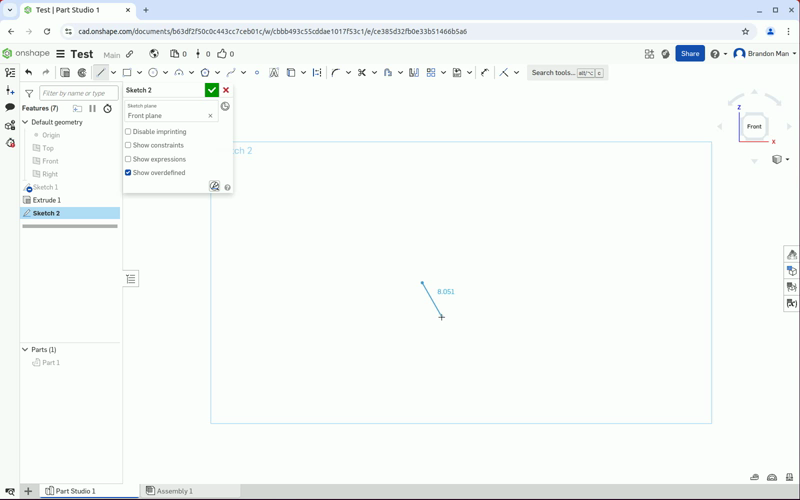
click(441, 316)
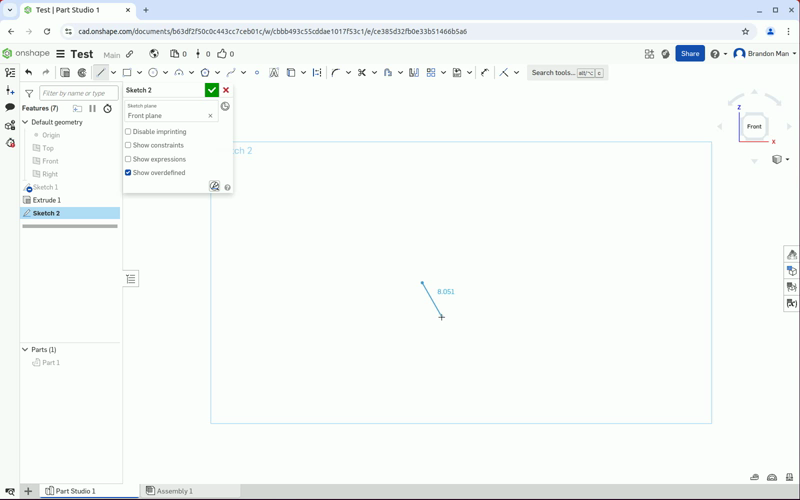
key_up(shift)
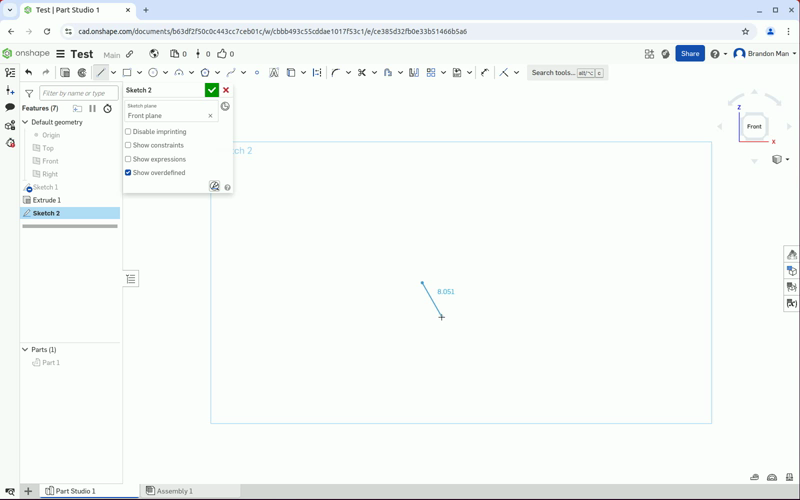
key_down(shift)
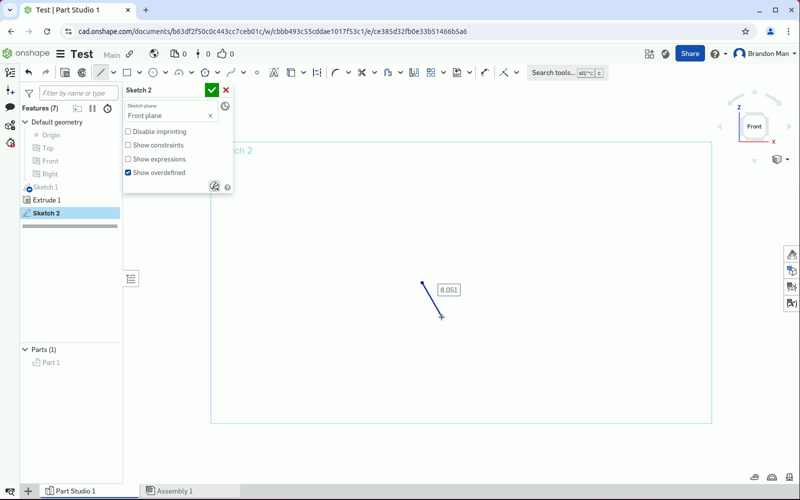
mouse_move(471, 316)
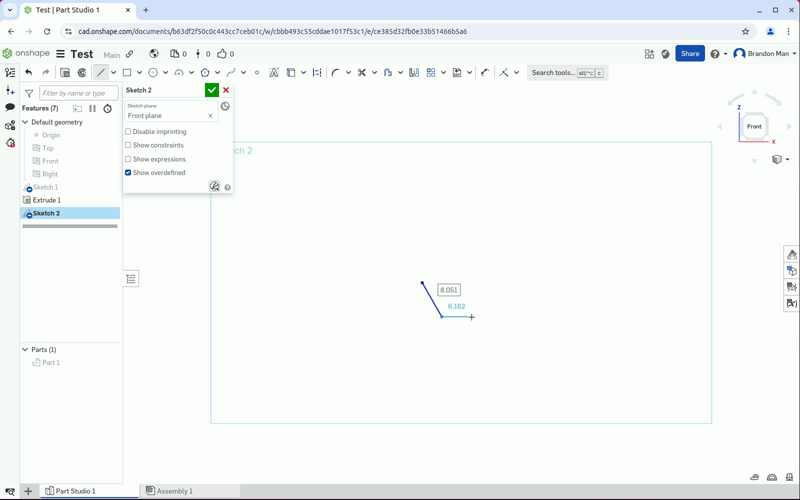
mouse_move(480, 316)
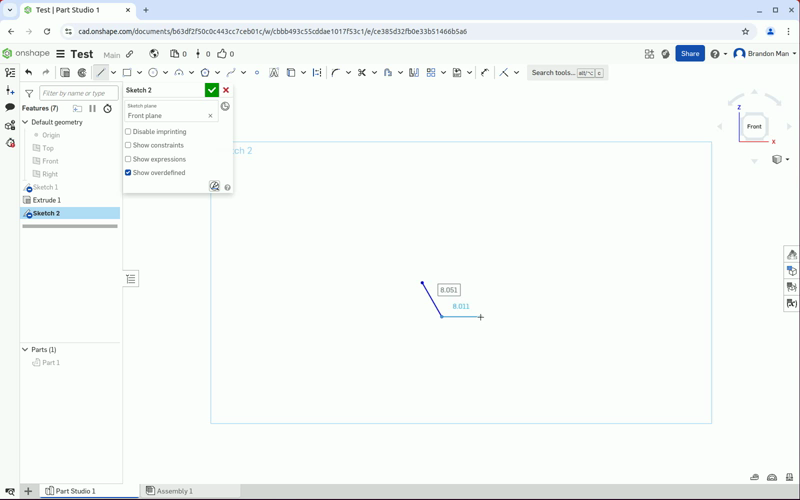
click(480, 316)
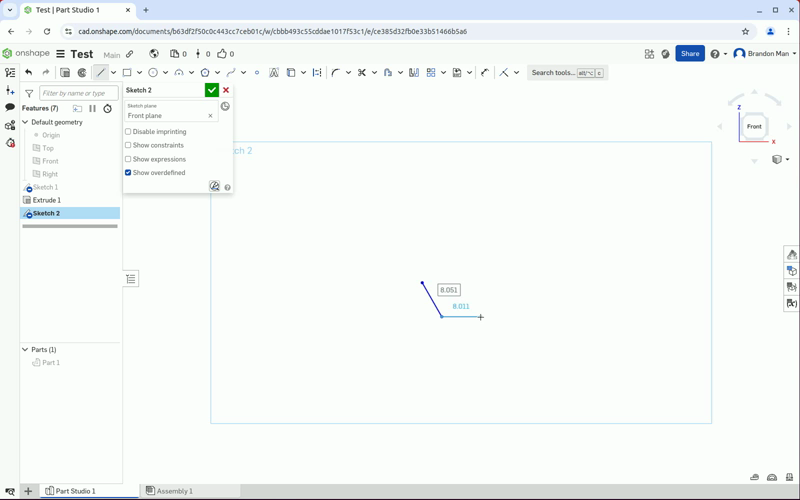
key_up(shift)
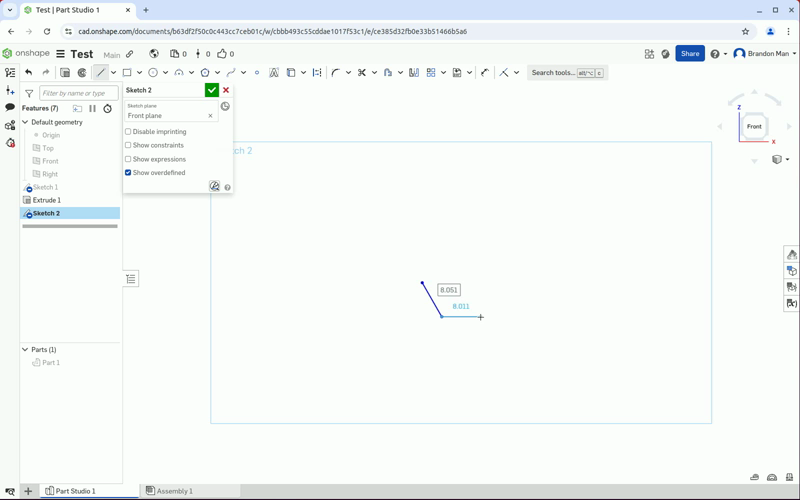
key_down(shift)
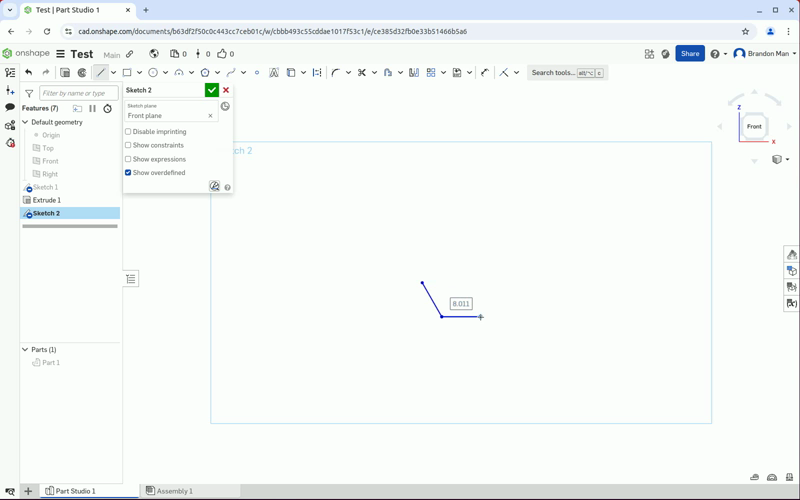
mouse_move(510, 316)
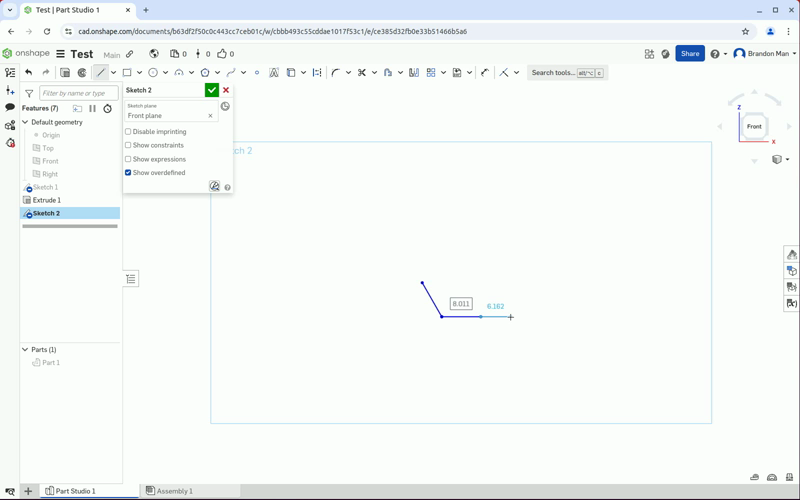
mouse_move(501, 282)
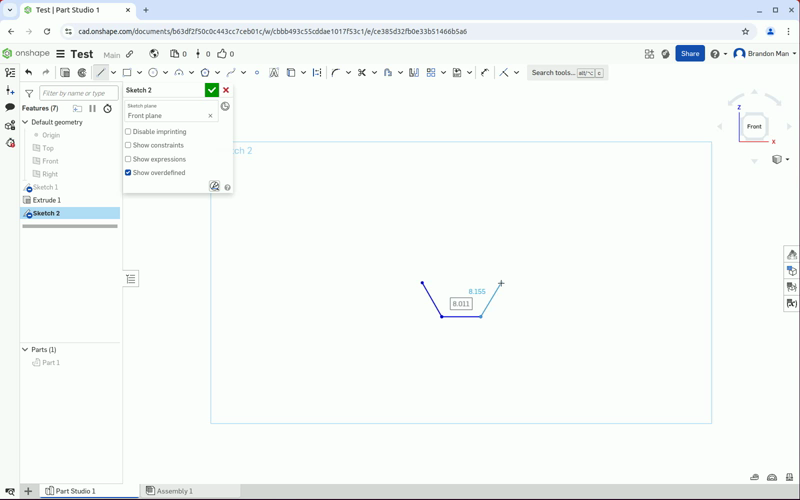
click(501, 282)
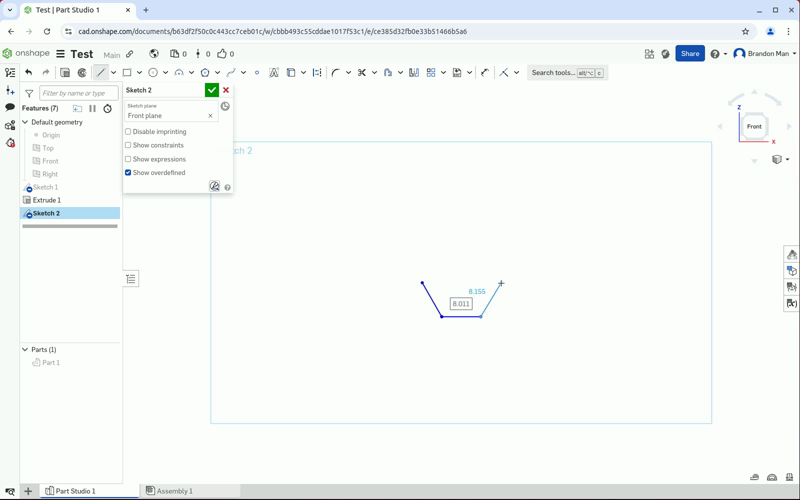
key_up(shift)
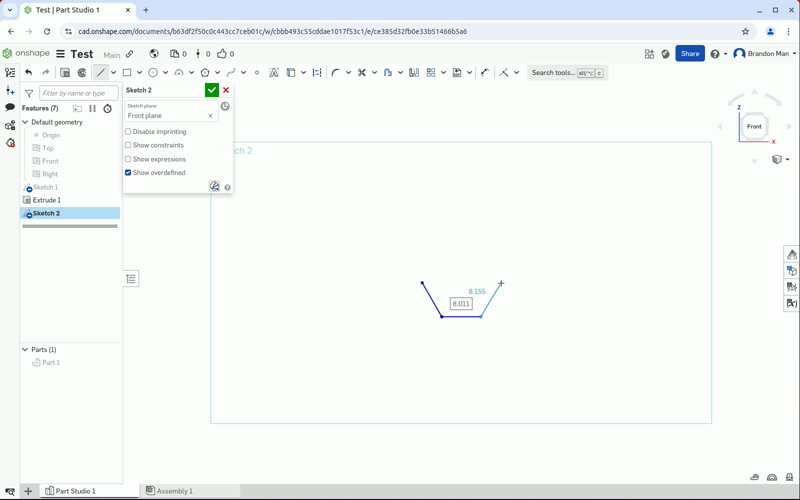
key_down(shift)
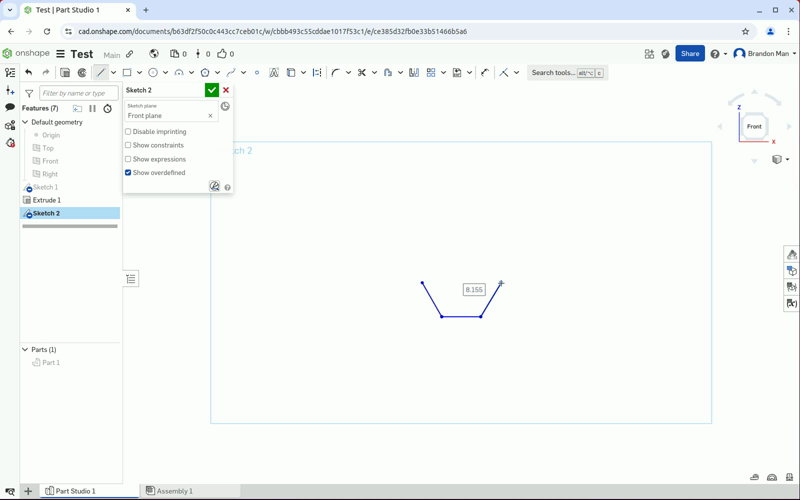
mouse_move(531, 282)
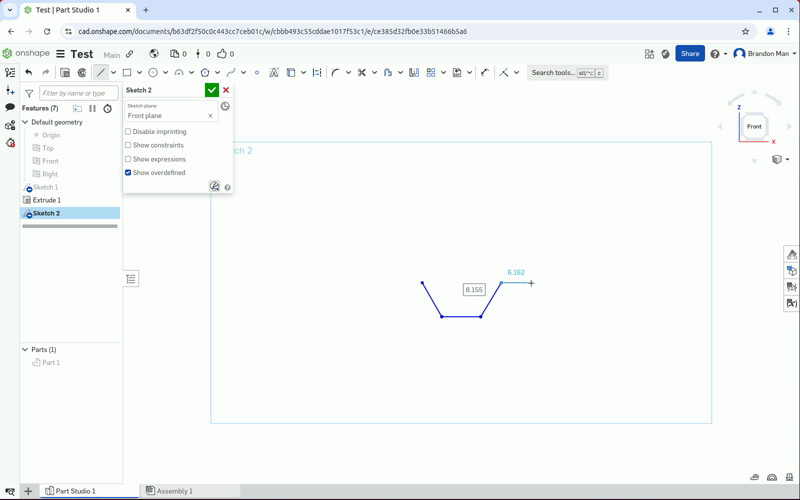
mouse_move(480, 249)
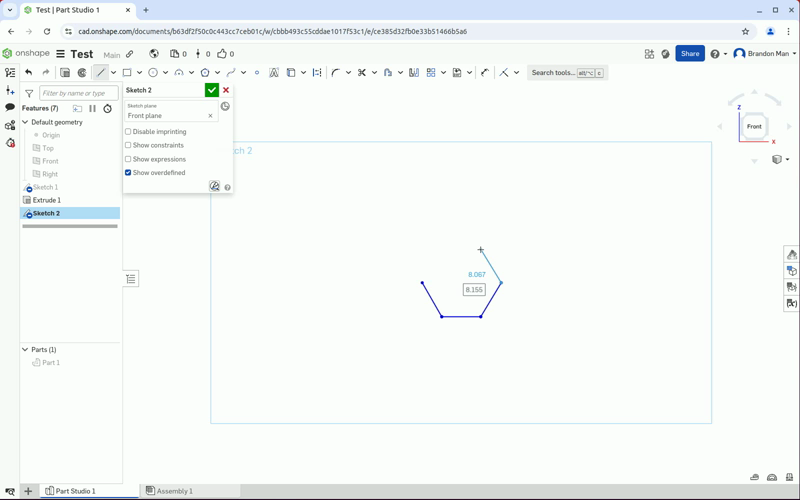
click(480, 249)
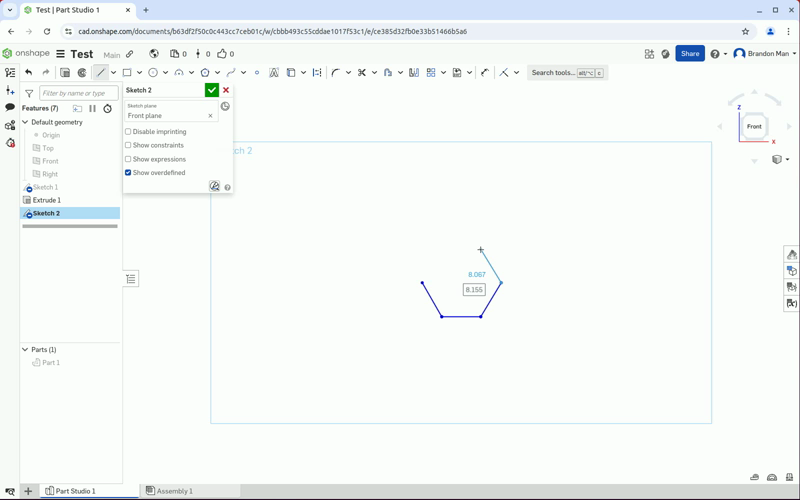
key_up(shift)
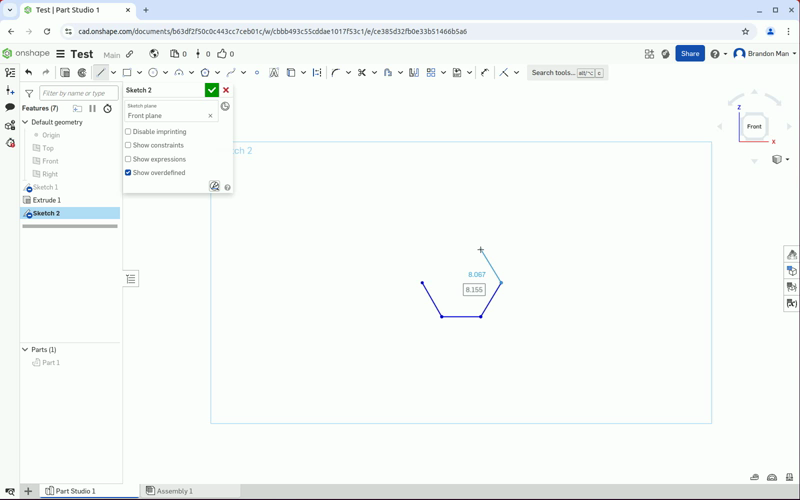
key_down(shift)
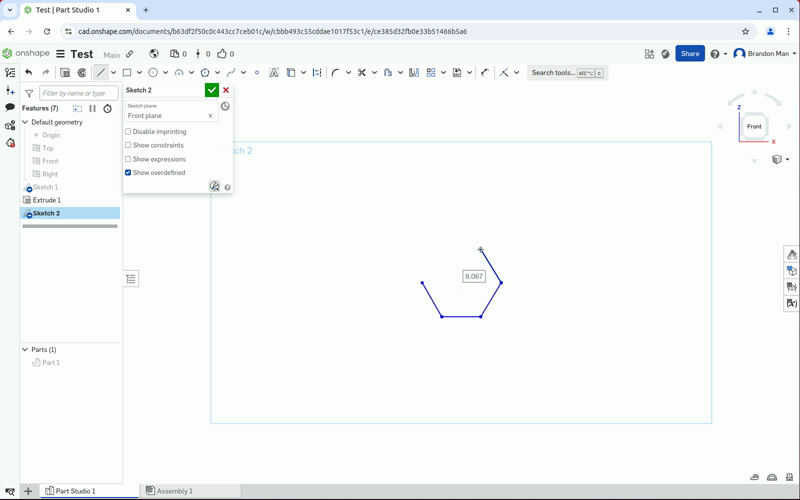
mouse_move(510, 249)
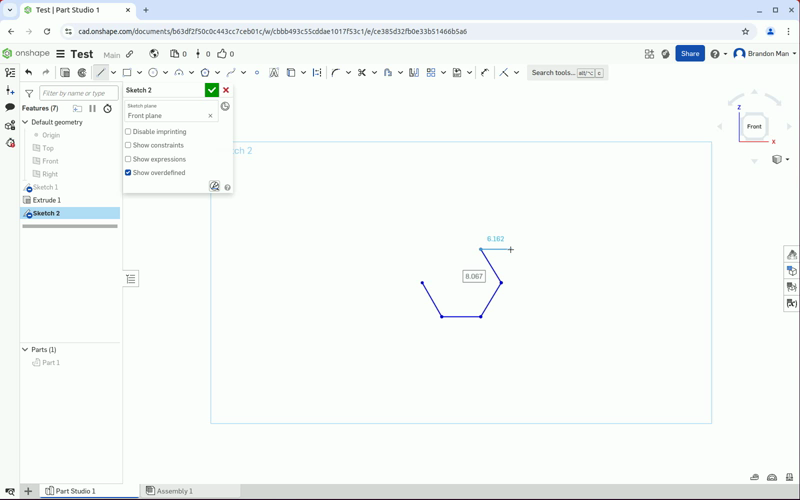
mouse_move(441, 249)
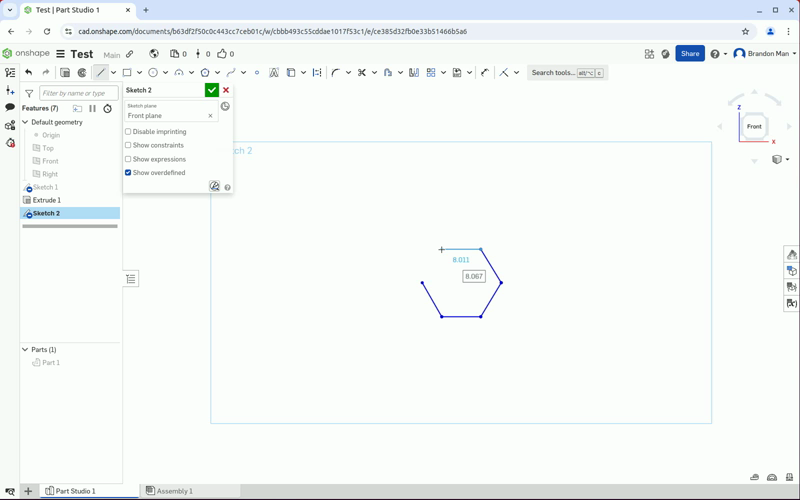
click(441, 249)
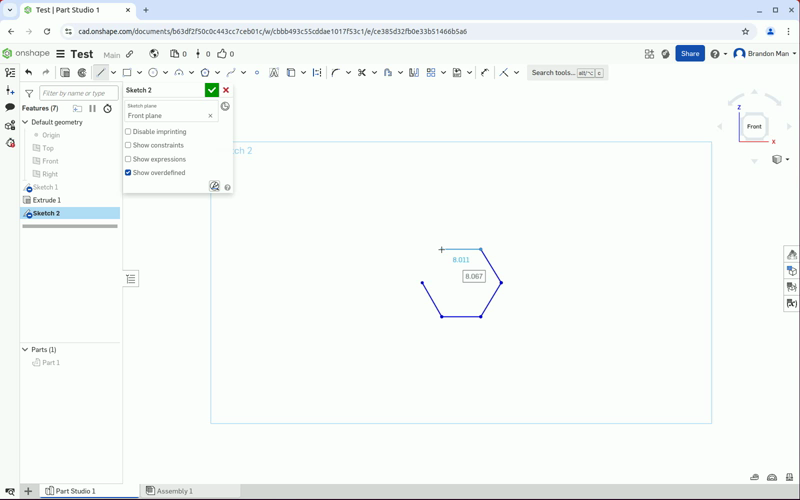
key_up(shift)
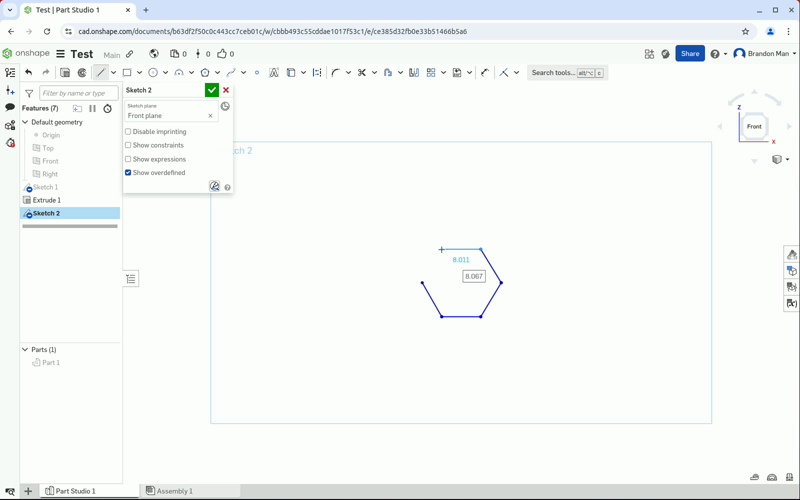
mouse_move(471, 249)
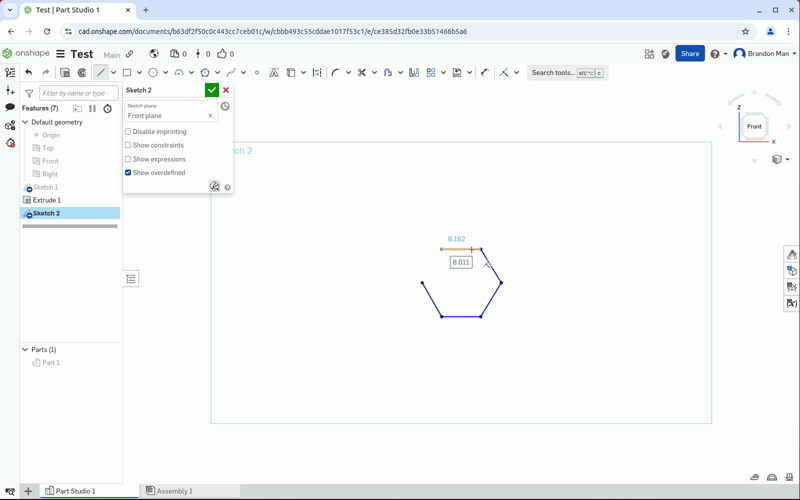
key_down(shift)
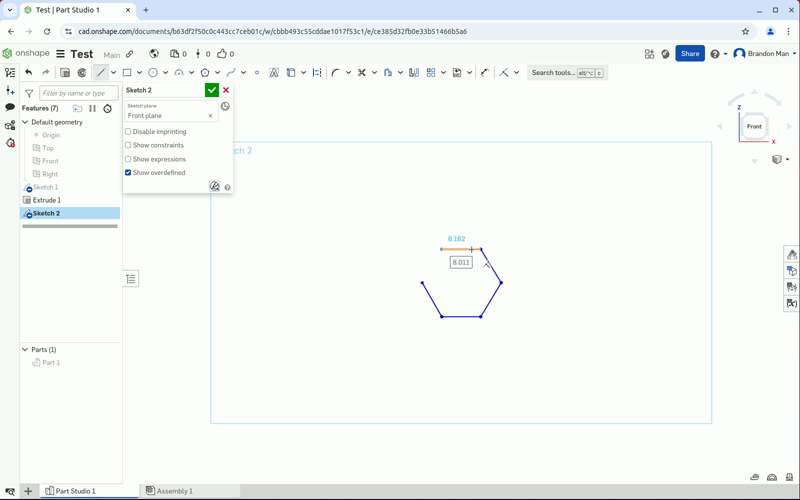
mouse_move(422, 282)
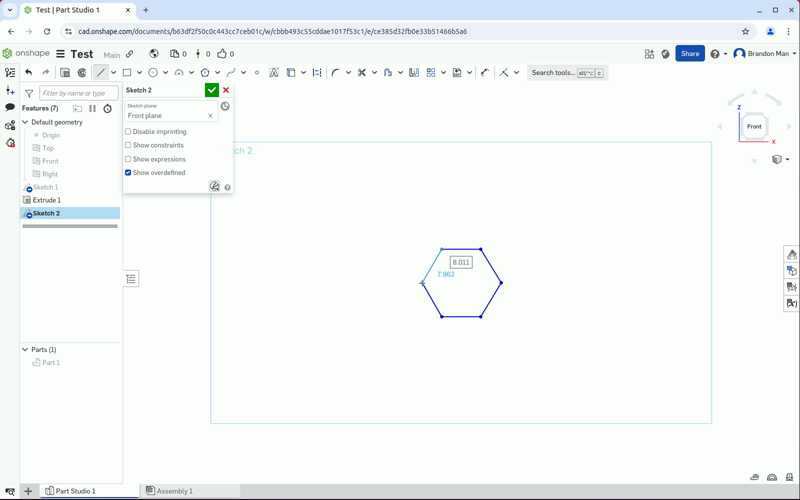
key_up(shift)
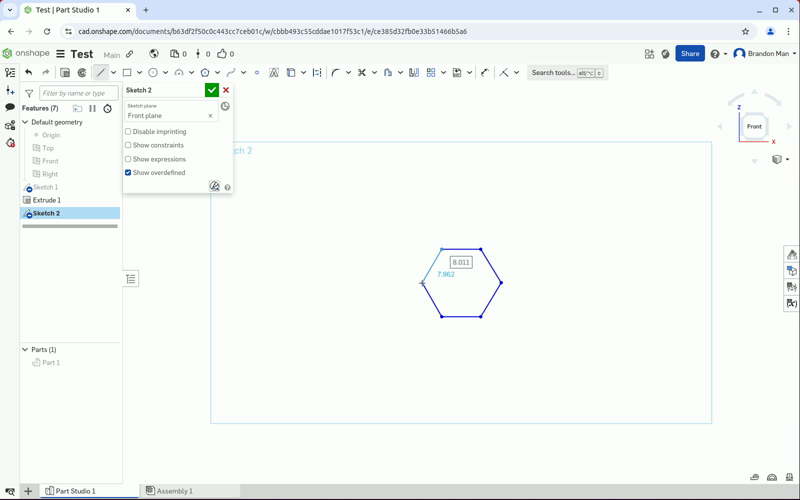
click(422, 282)
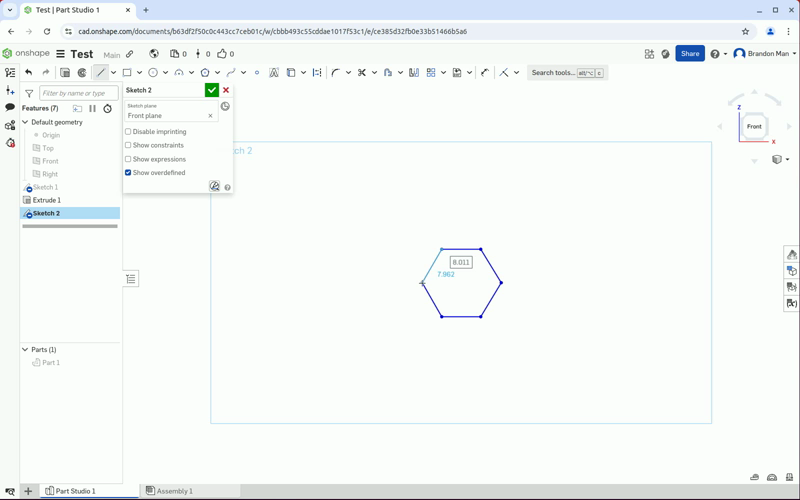
key(esc)
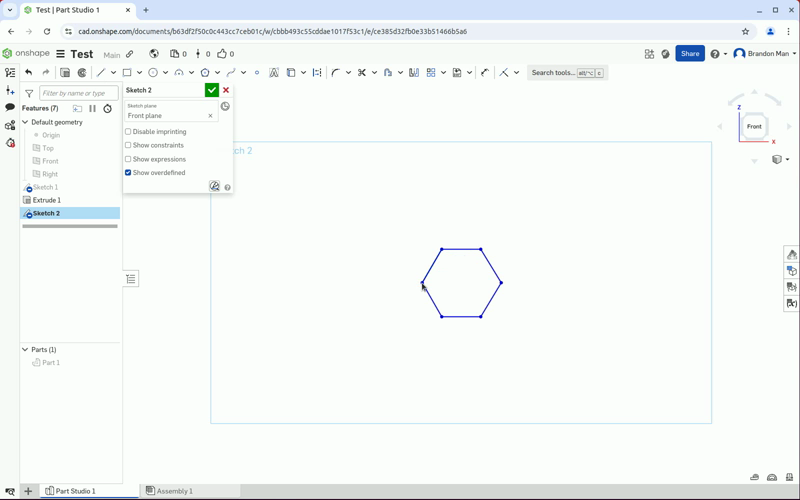
mouse_move(466, 291)
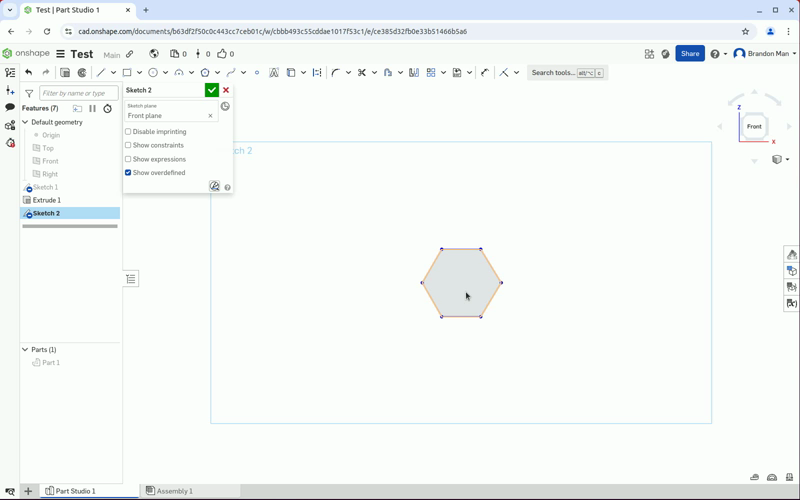
click(466, 291)
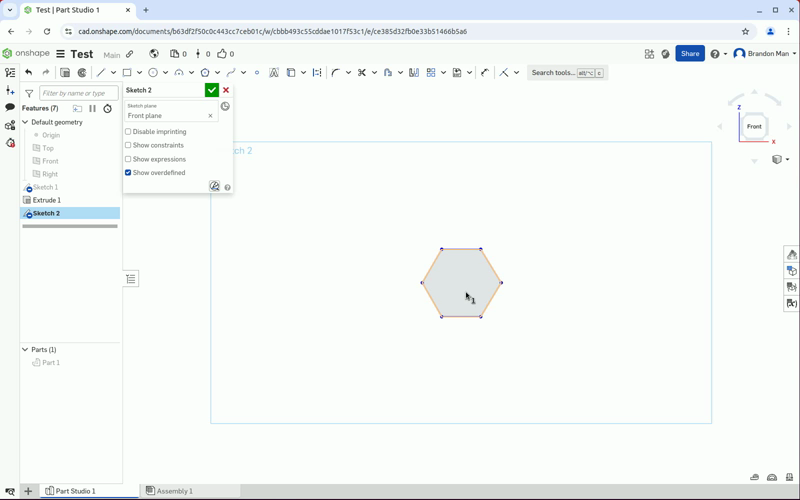
mouse_move(73, 352)
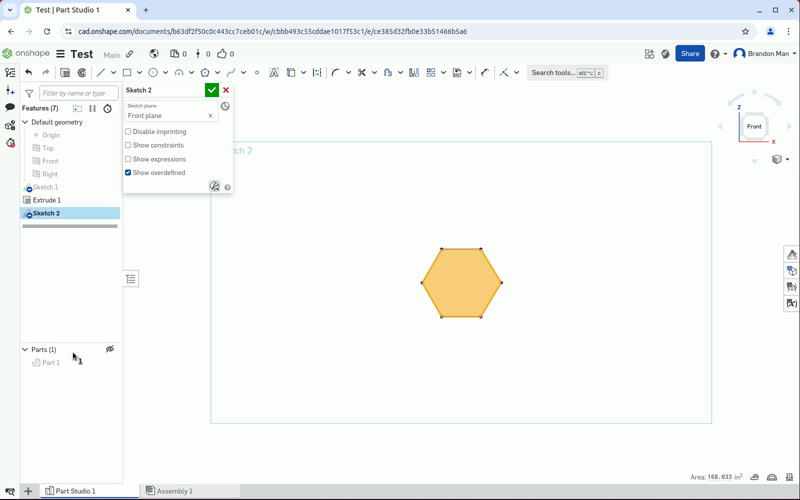
key(shift+y)
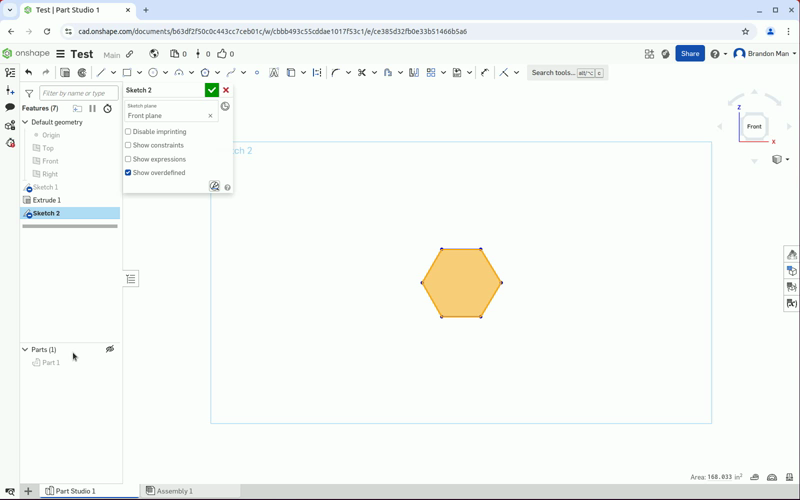
key(shift+e)
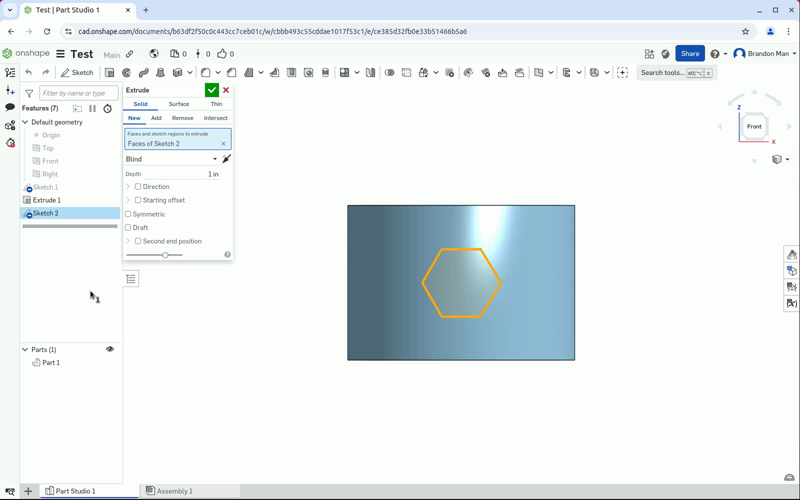
mouse_move(143, 106)
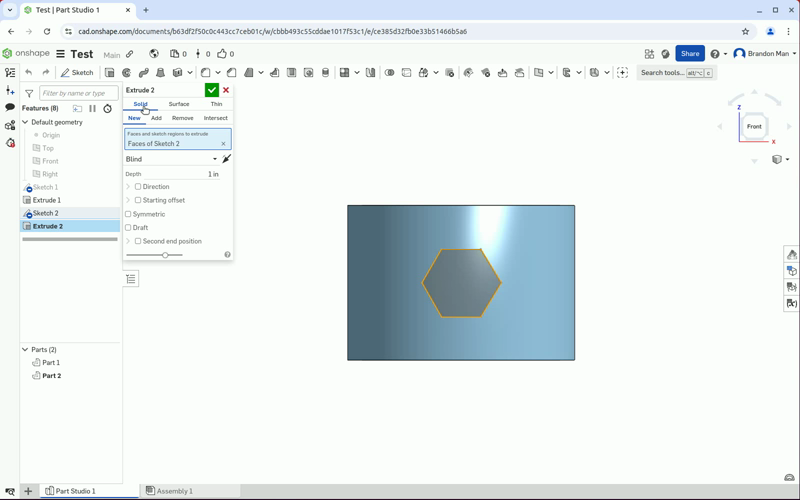
click(143, 106)
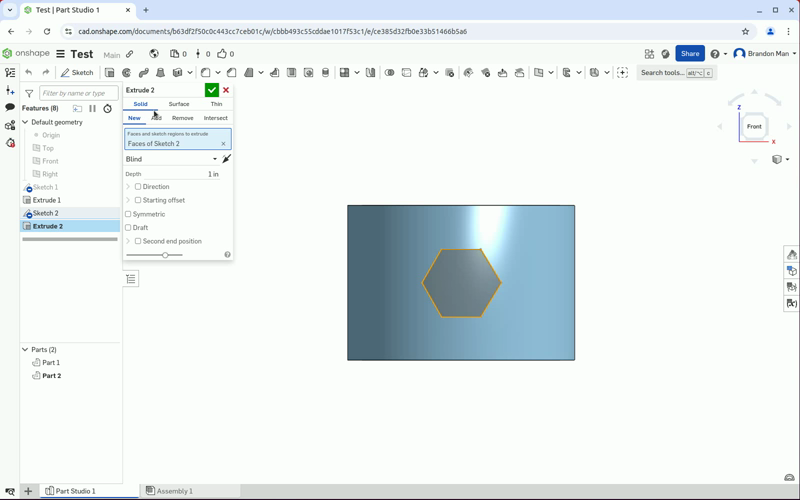
mouse_move(186, 120)
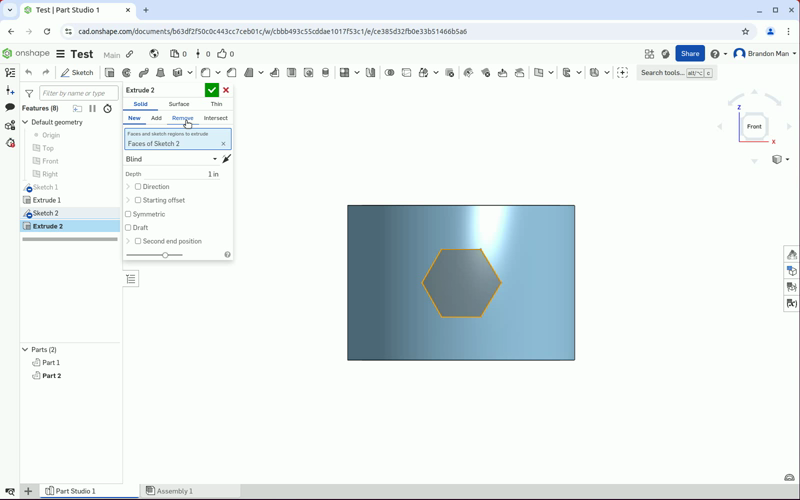
click(186, 120)
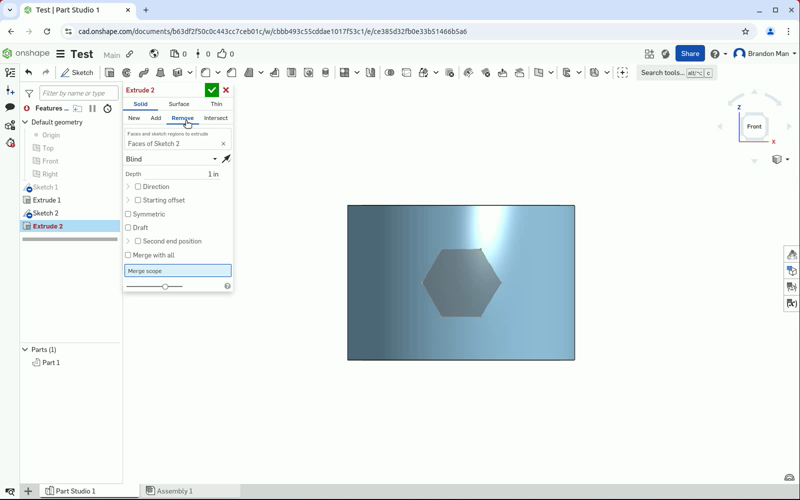
key(tab, 4)
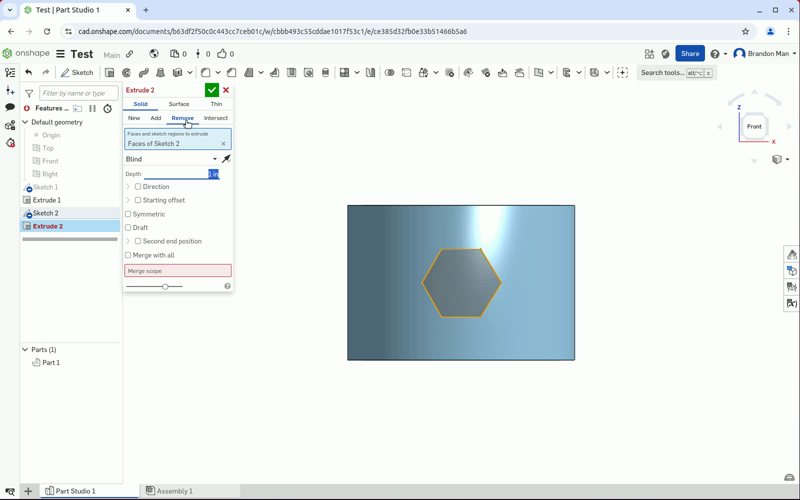
text(25.275)
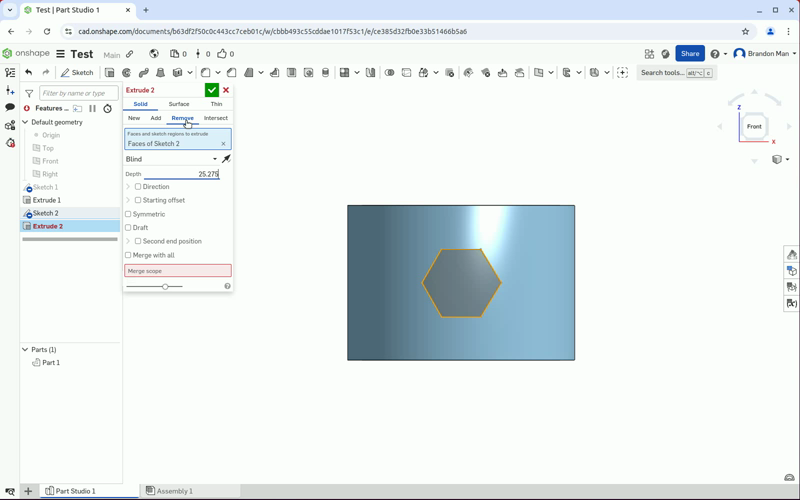
key(tab, 6)
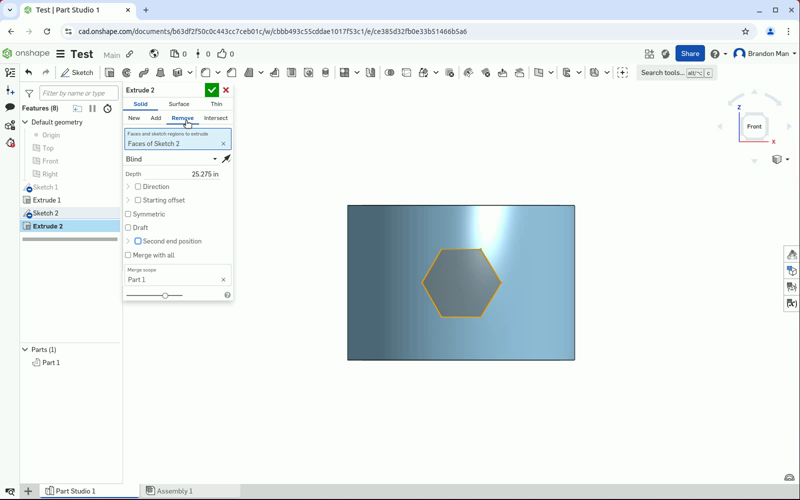
key(space)
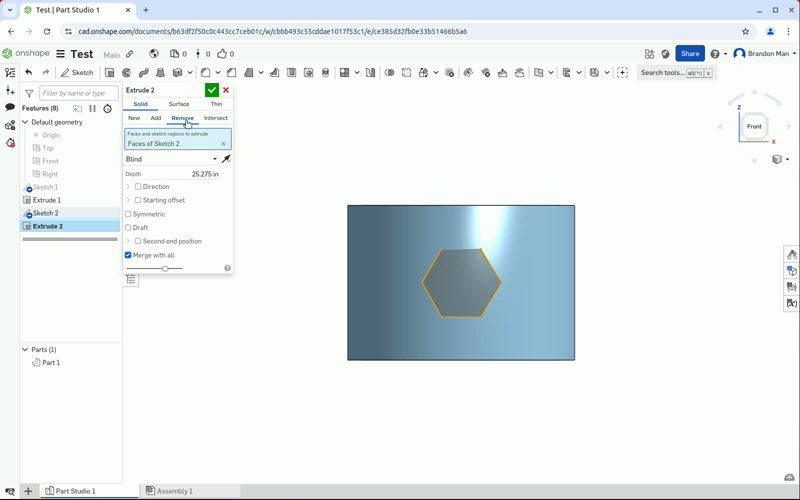
key(enter)
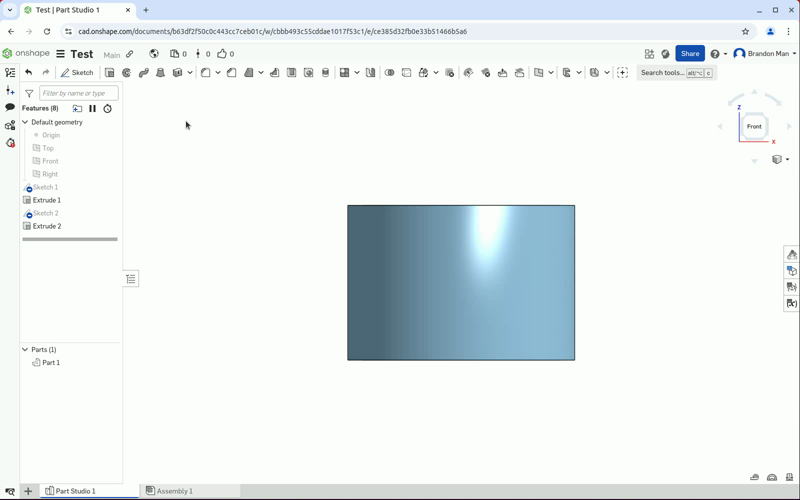
key(shift+h)
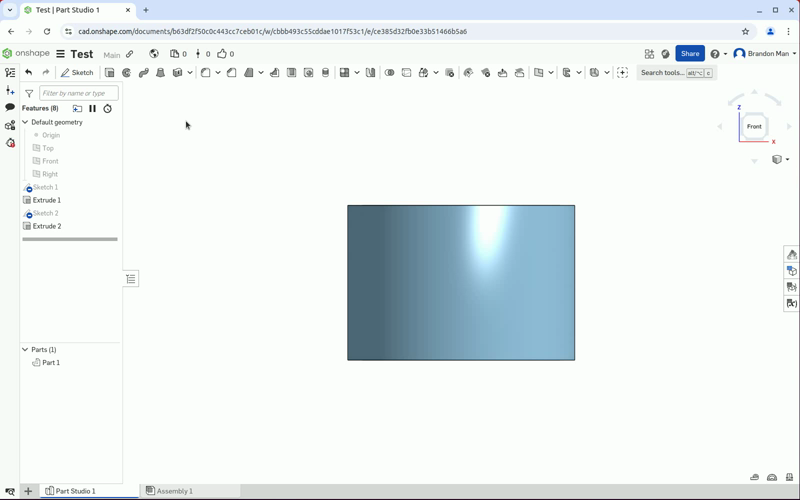
key(shift+h)
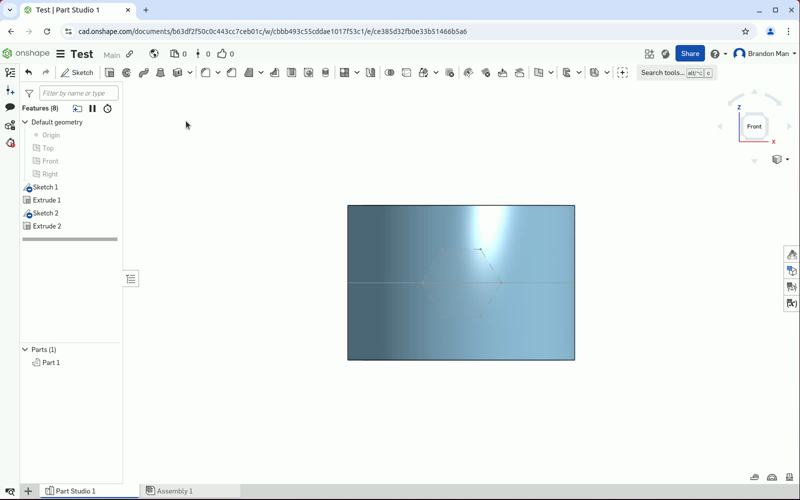
key(shift+7)
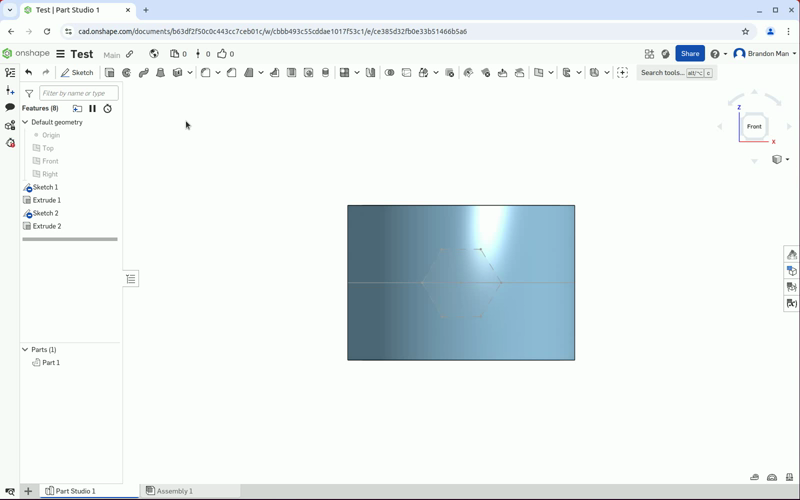
key(left, 2)
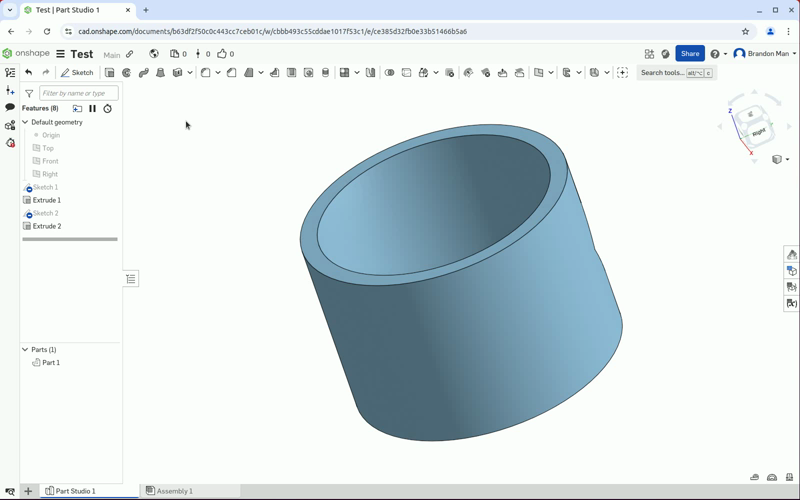
key(down, 2)
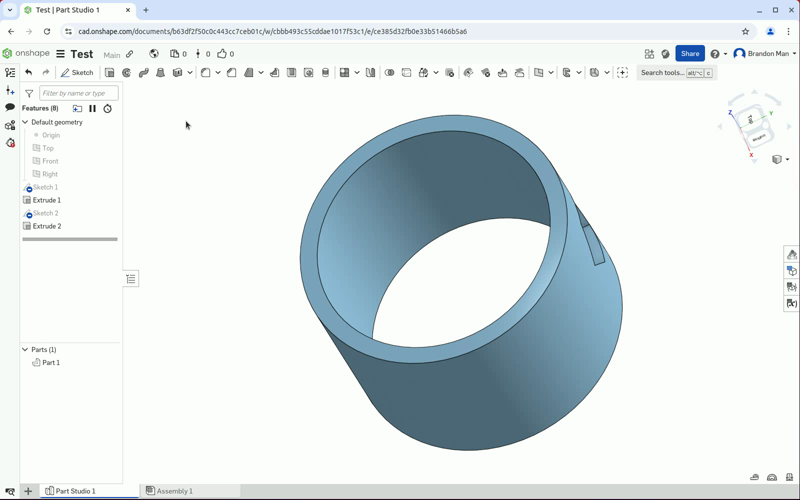
key(up, 2)
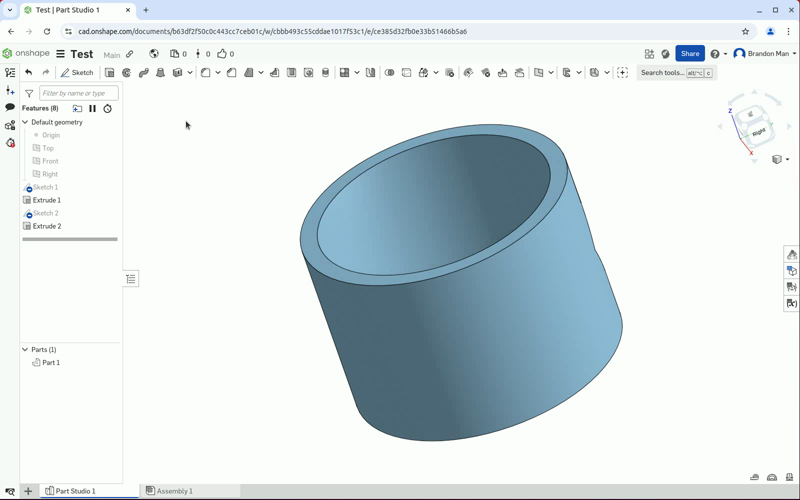
key(right, 2)
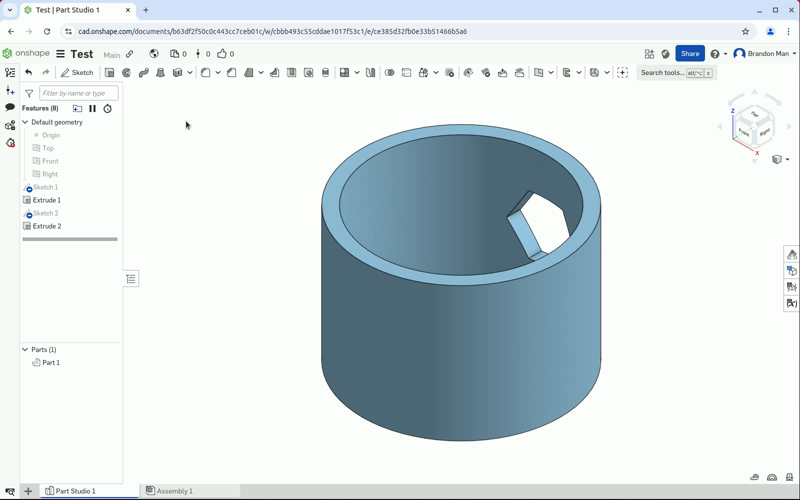
mouse_move(73, 189)
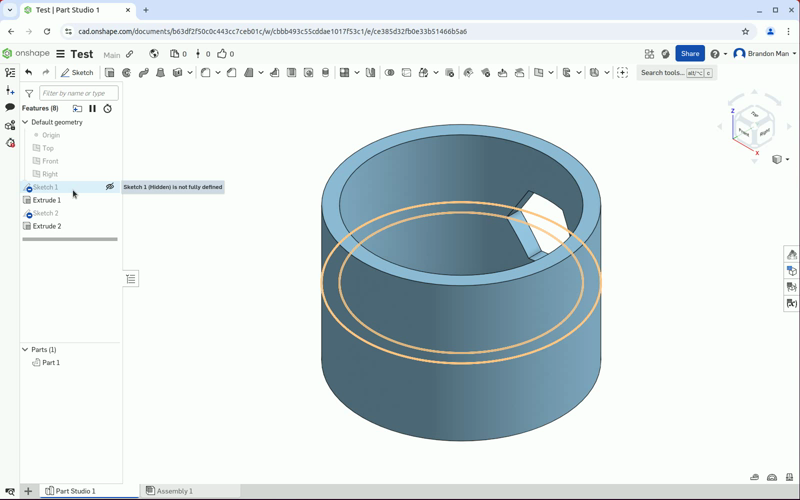
click(73, 189)